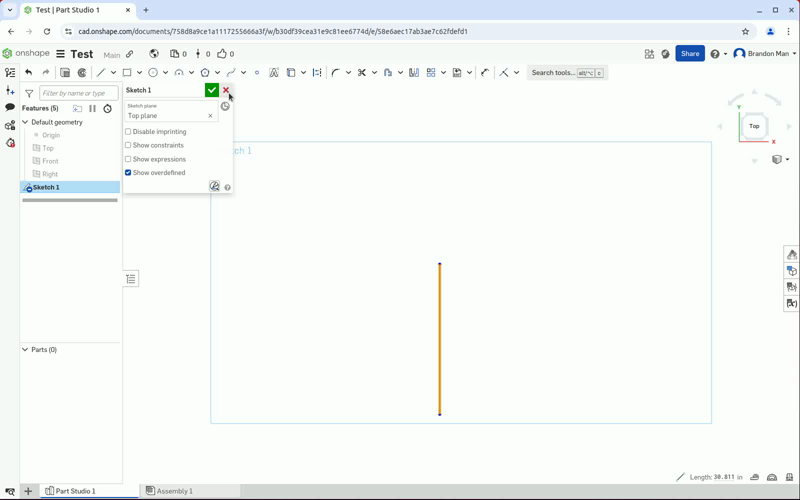
key(shift+h)
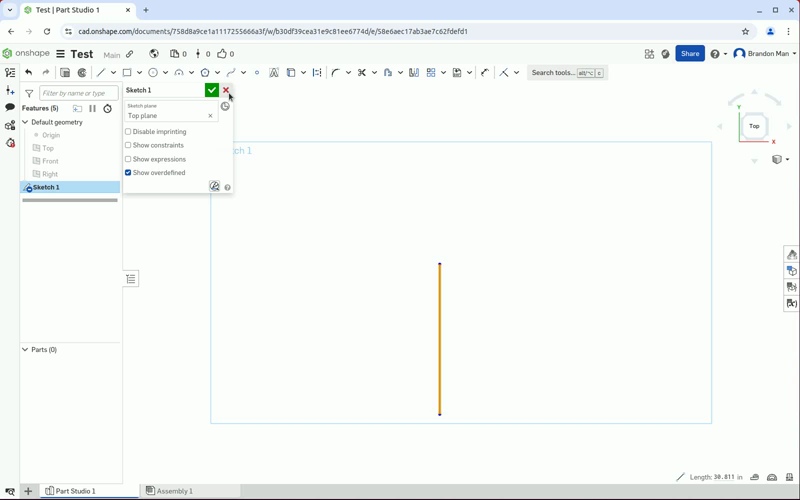
key(shift+s)
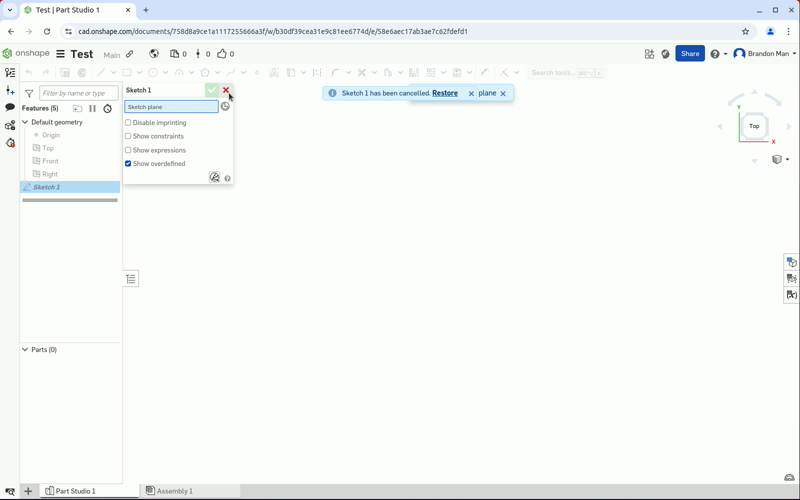
mouse_move(73, 150)
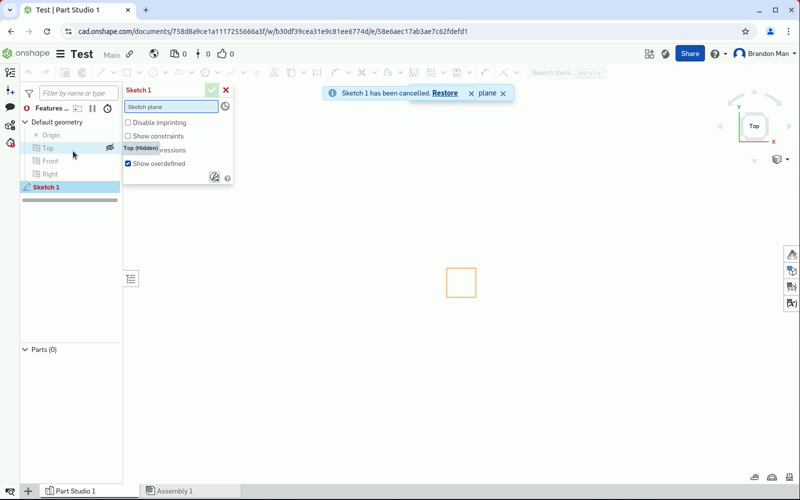
click(73, 150)
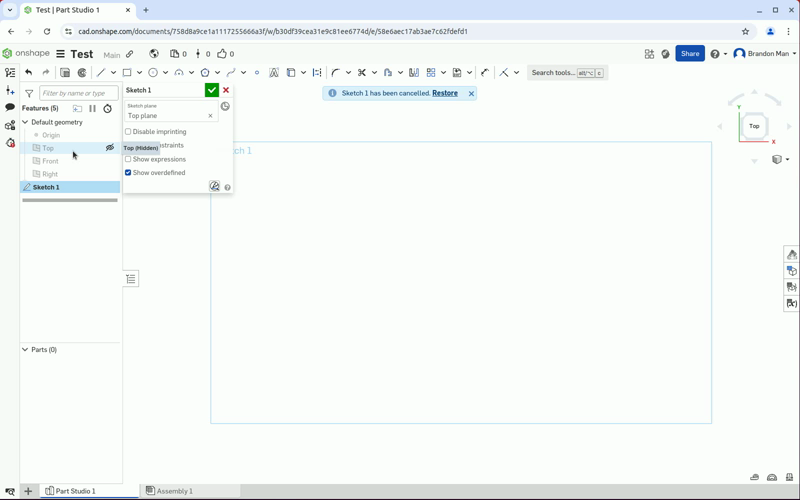
mouse_move(73, 352)
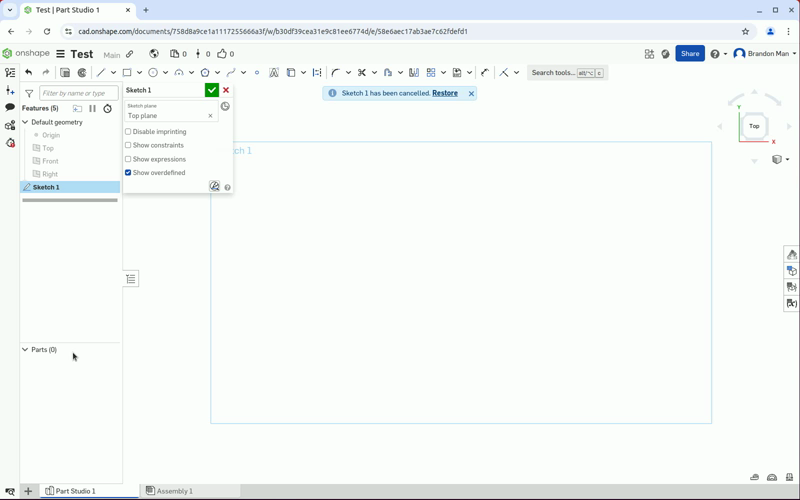
key(y)
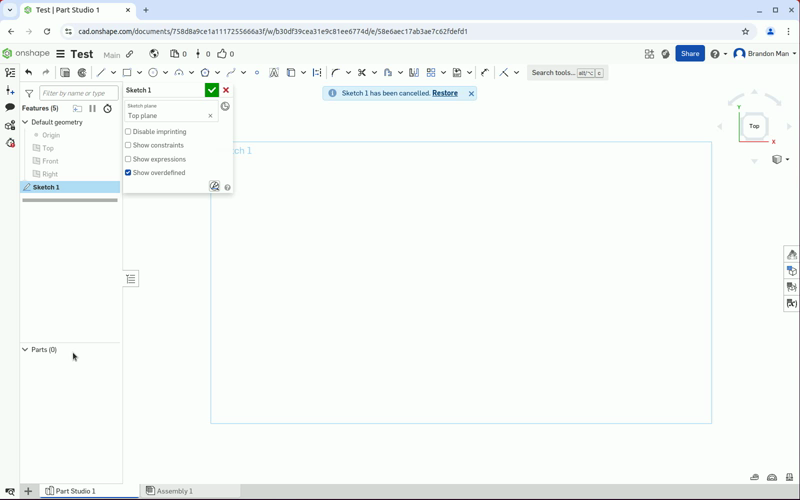
key(c)
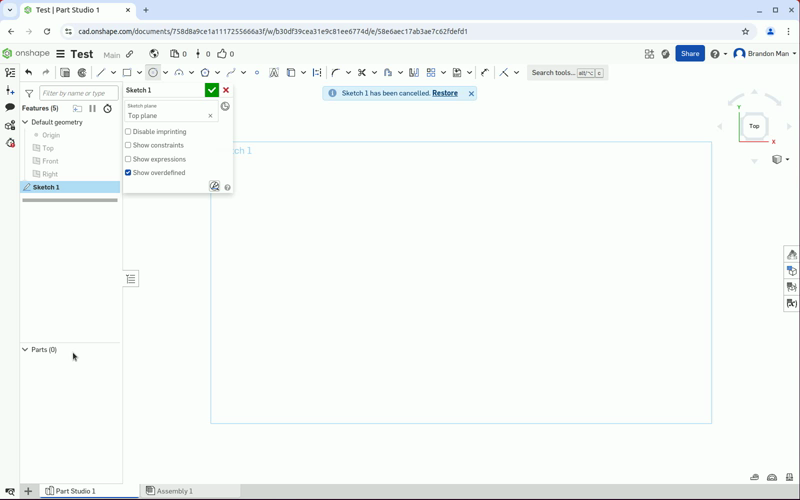
key_down(shift)
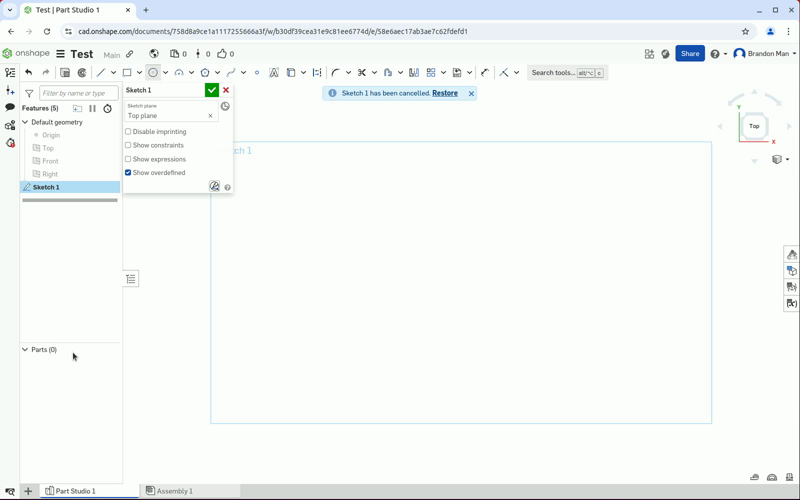
mouse_move(461, 282)
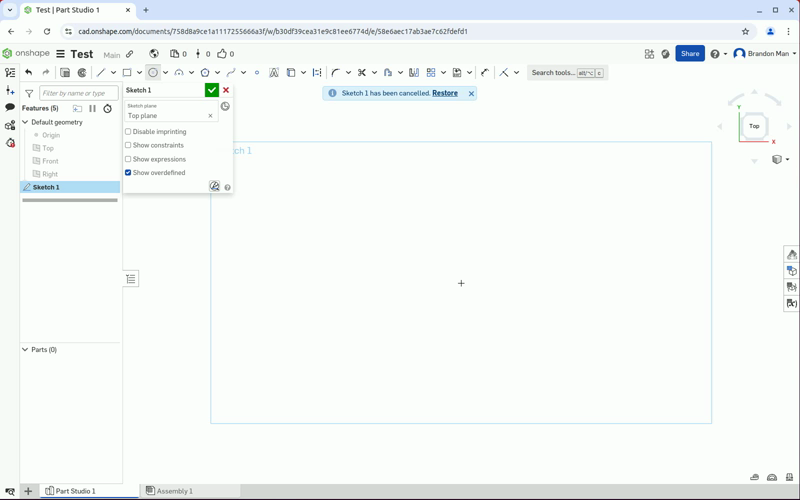
click(461, 282)
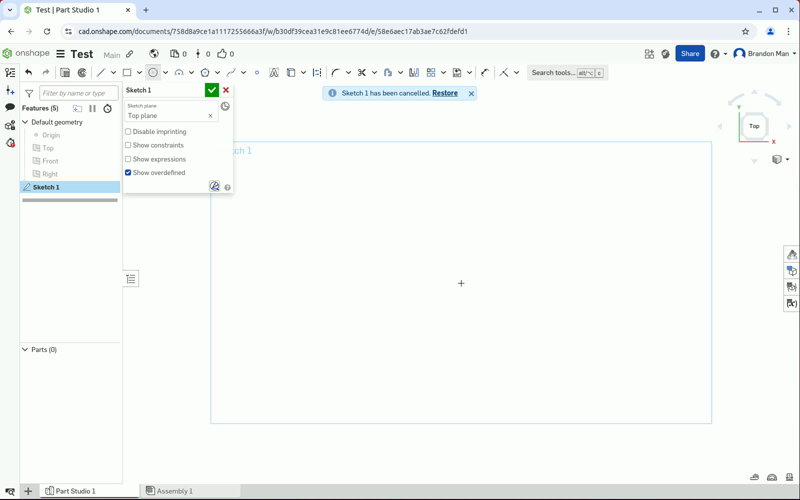
key_up(shift)
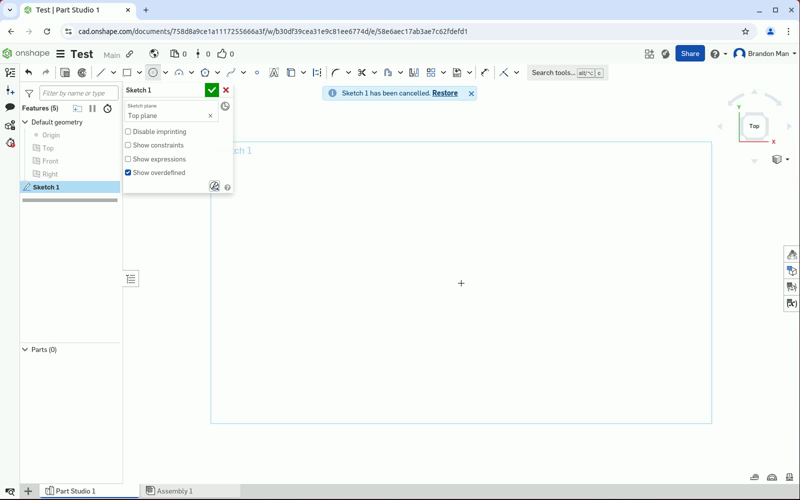
mouse_move(481, 282)
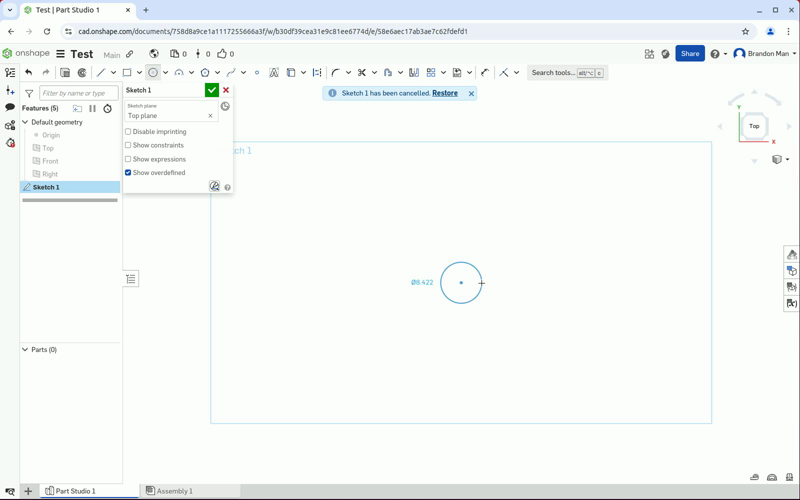
click(481, 282)
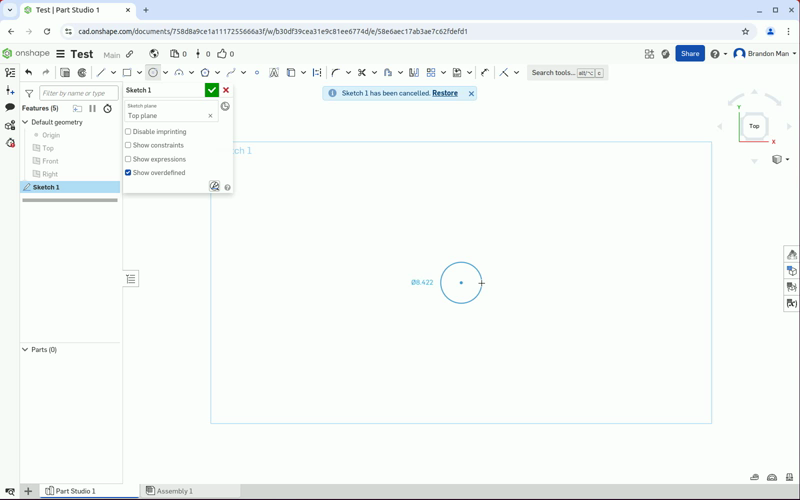
key(esc)
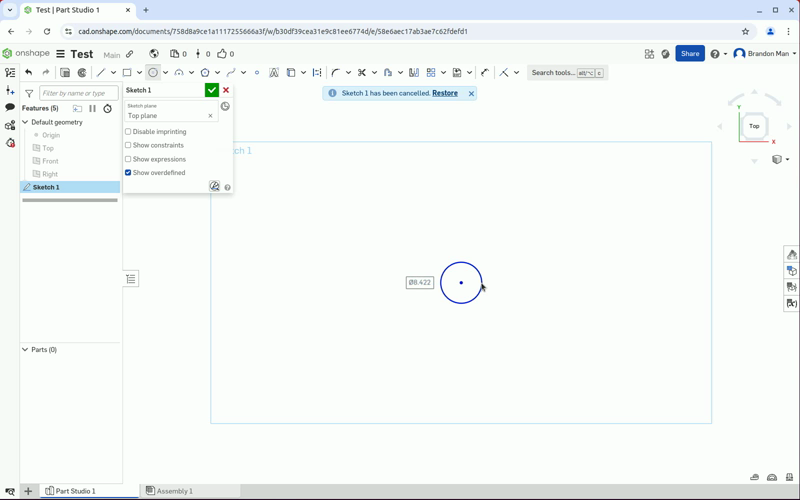
mouse_move(475, 291)
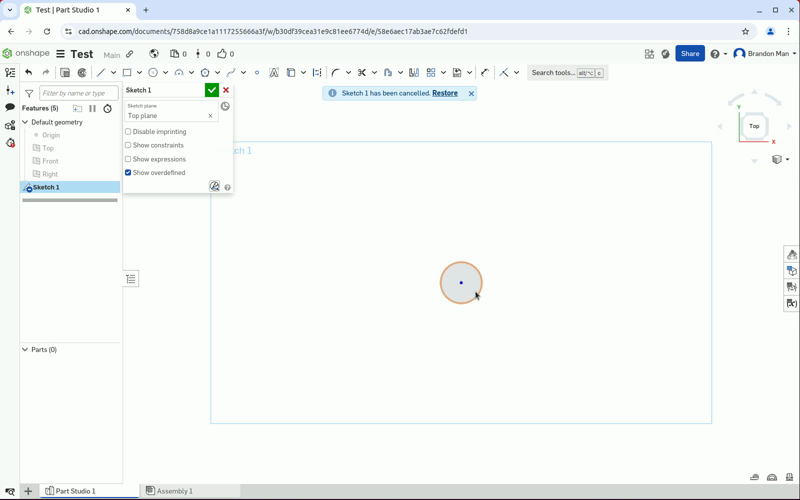
scroll(6)
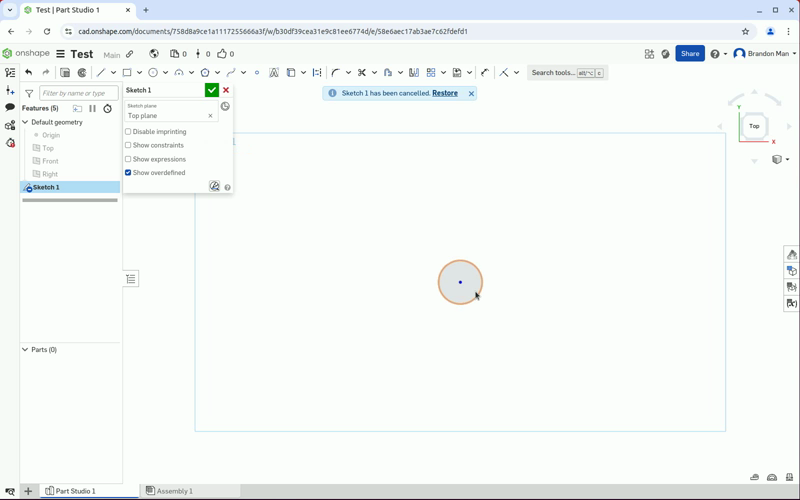
scroll(6)
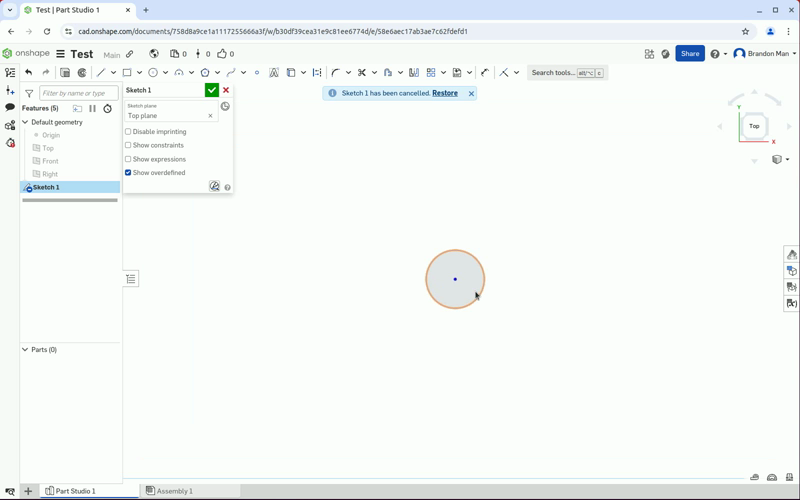
scroll(6)
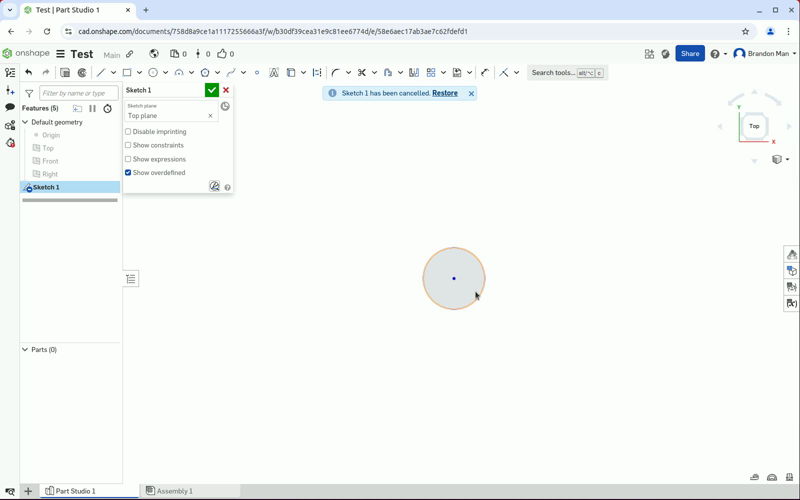
scroll(6)
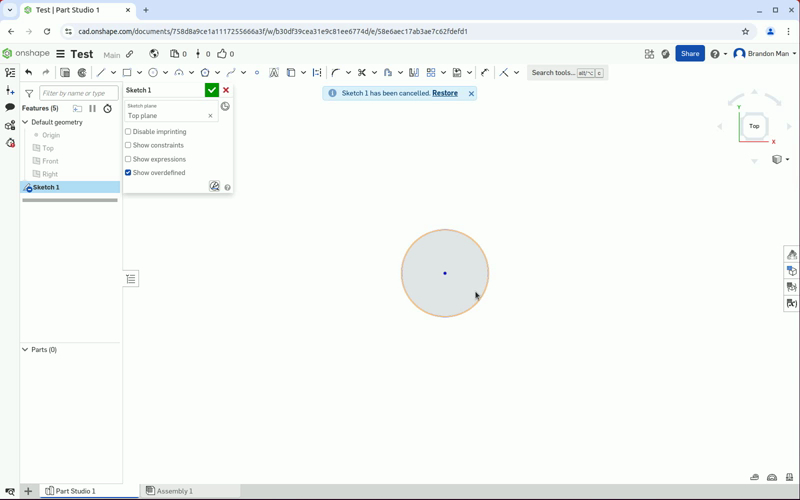
scroll(6)
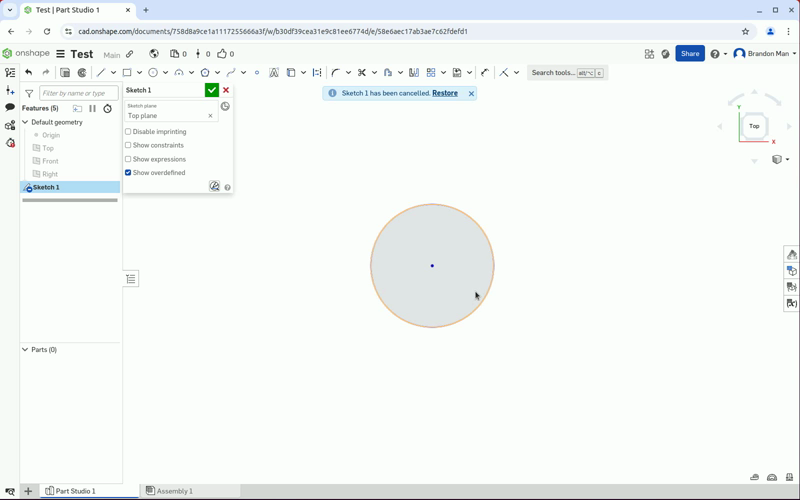
scroll(6)
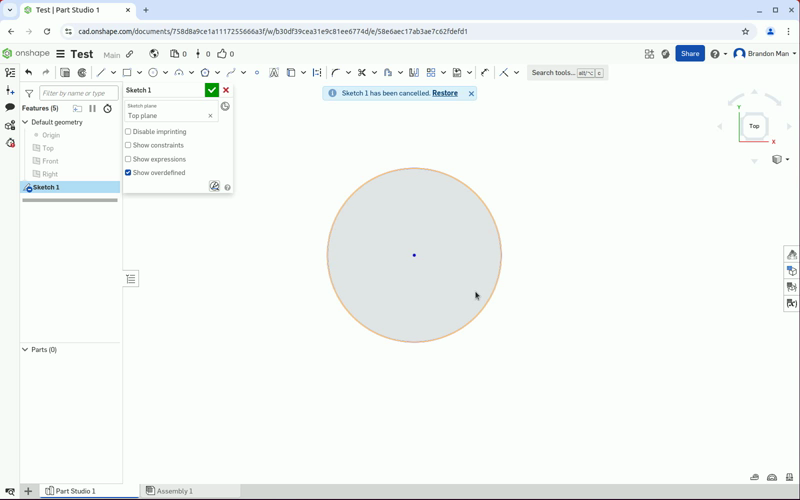
scroll(6)
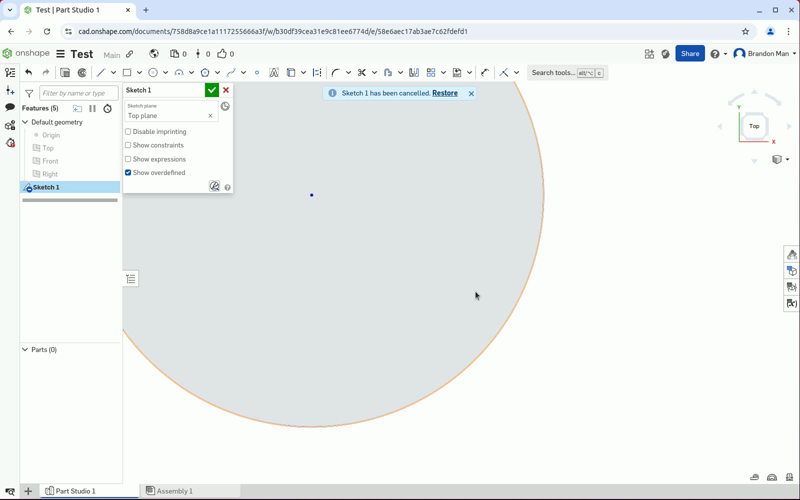
click(475, 291)
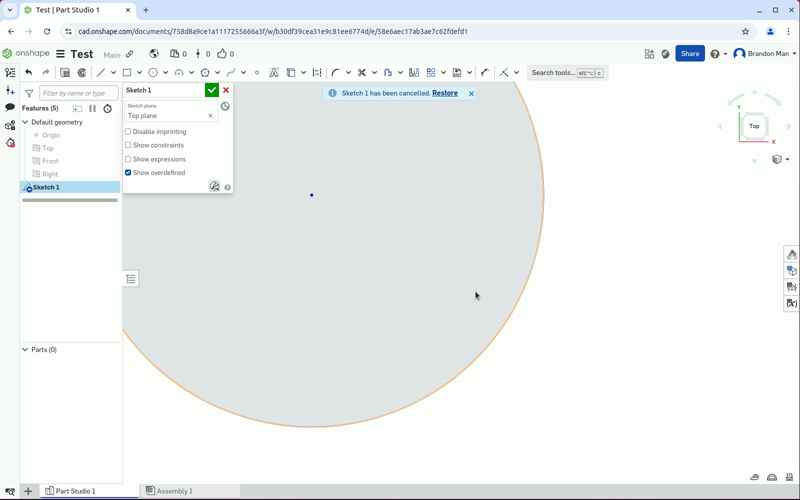
scroll(-6)
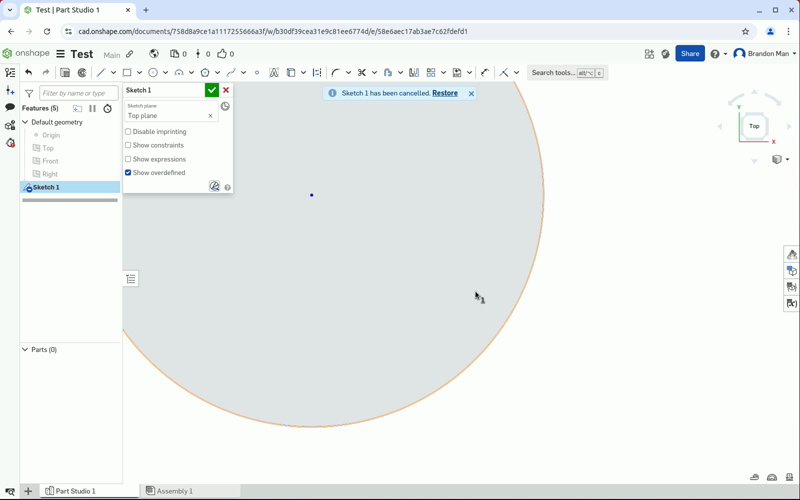
scroll(-6)
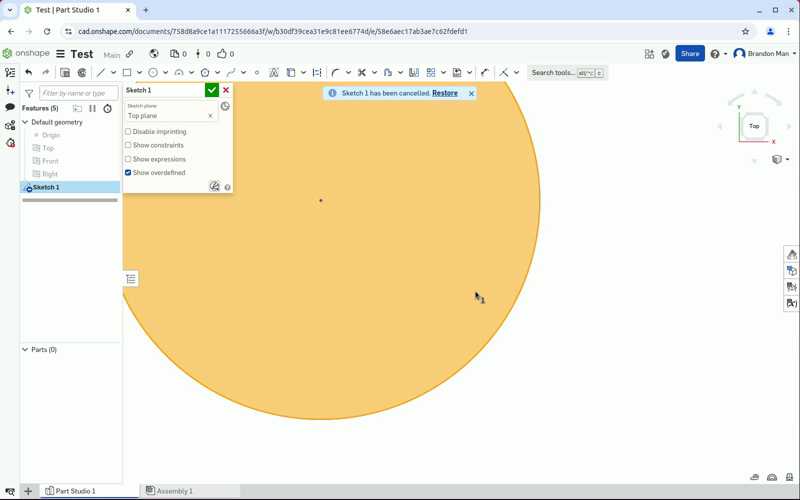
scroll(-6)
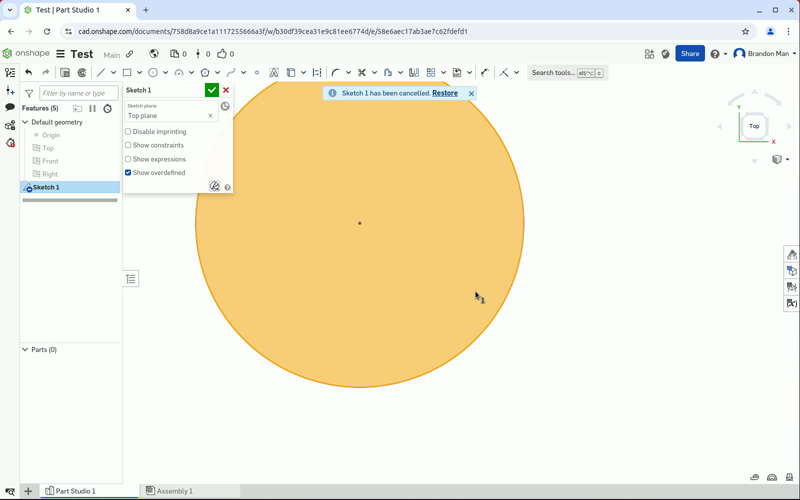
scroll(-6)
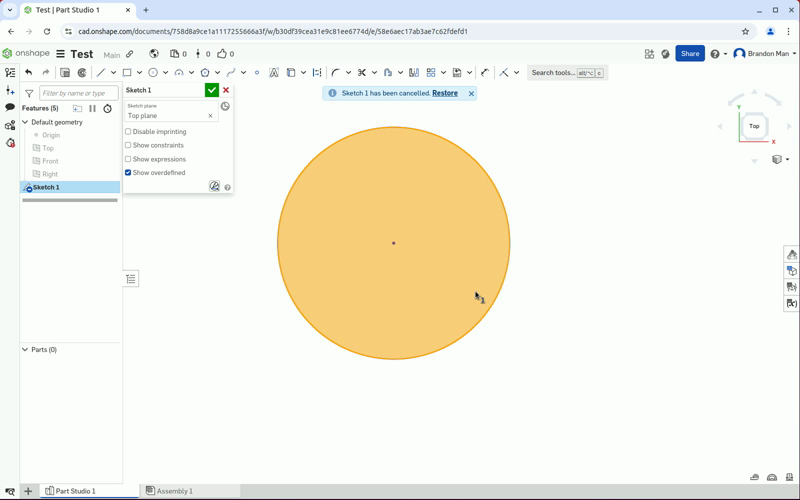
scroll(-6)
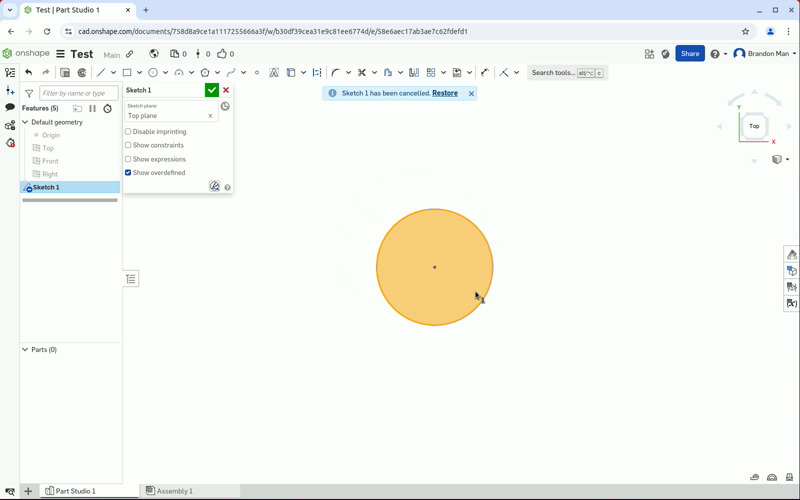
scroll(-6)
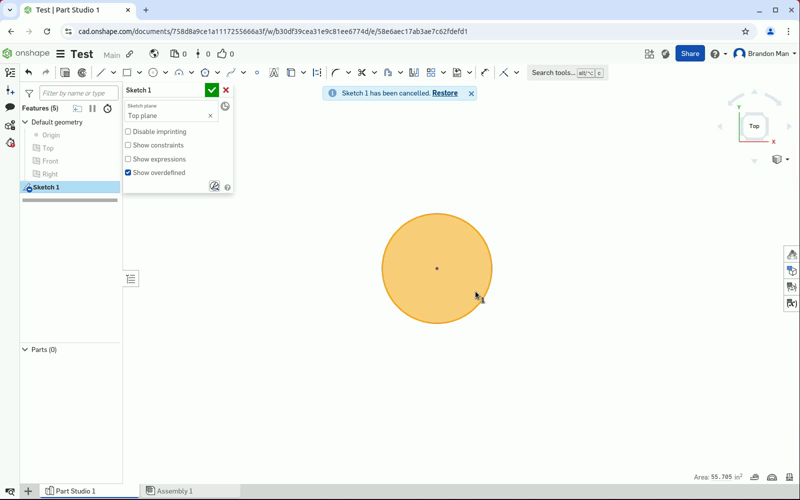
scroll(-6)
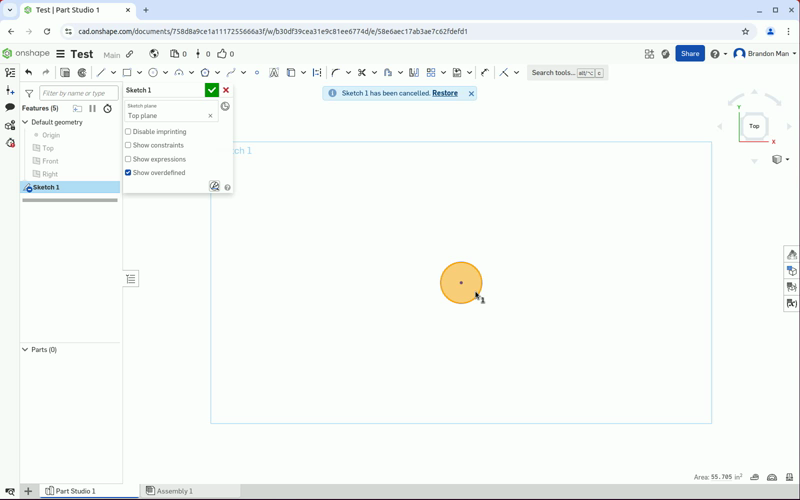
mouse_move(73, 352)
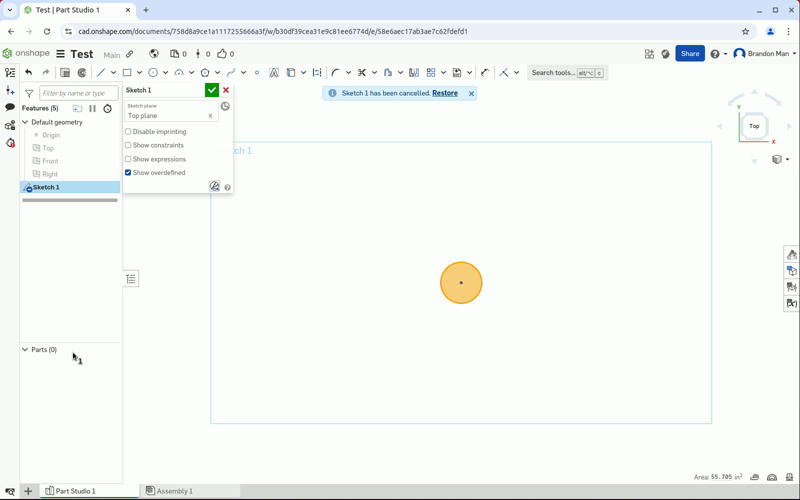
key(shift+y)
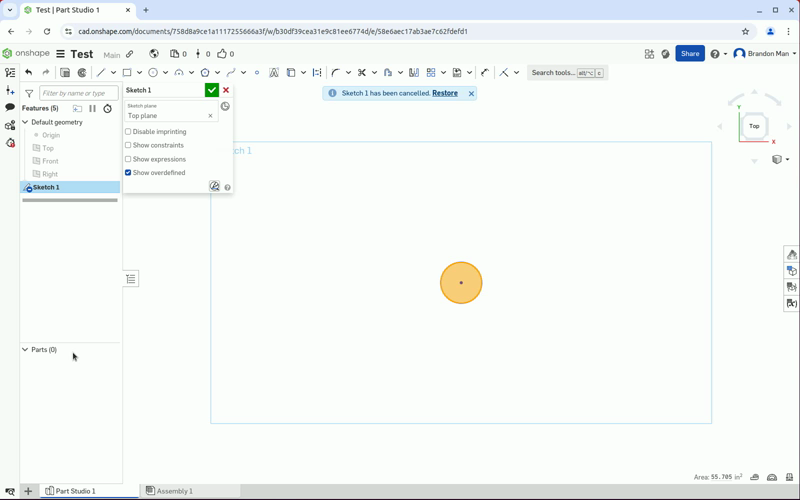
key(shift+e)
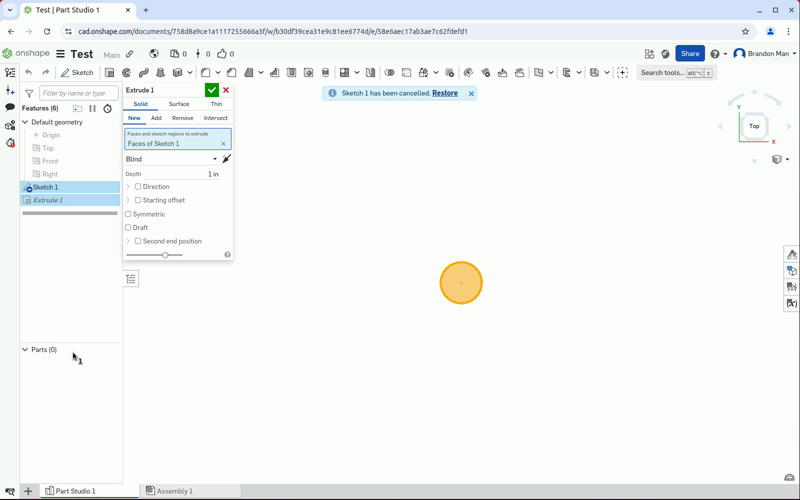
mouse_move(143, 106)
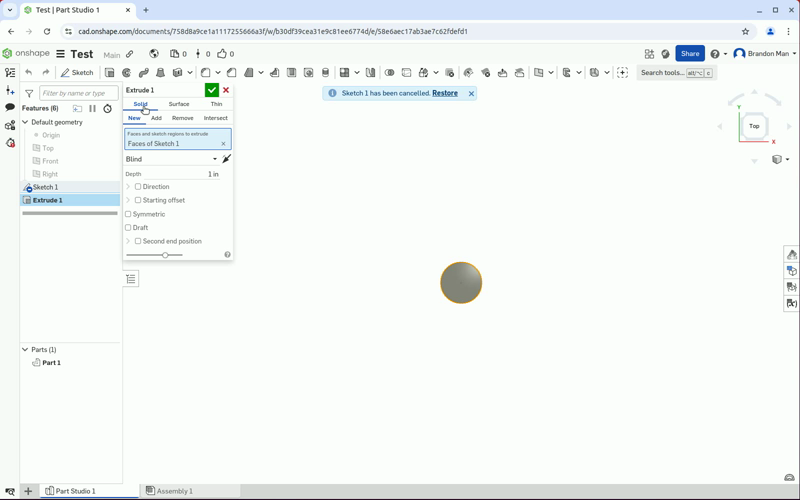
click(143, 106)
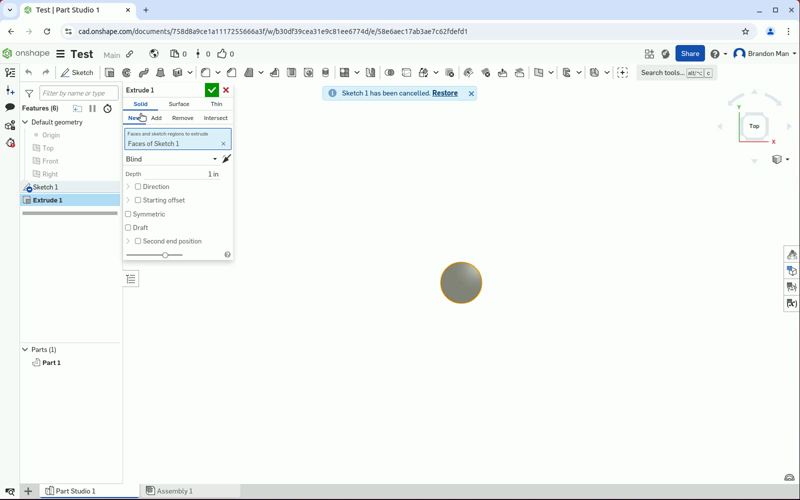
mouse_move(137, 120)
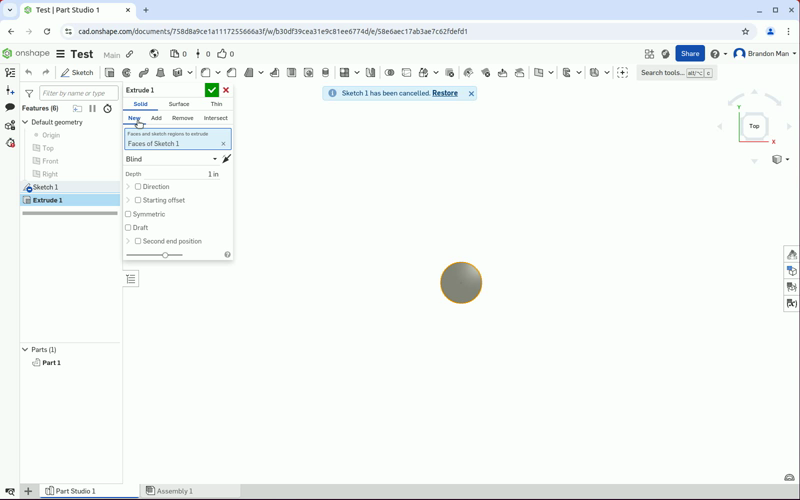
click(137, 120)
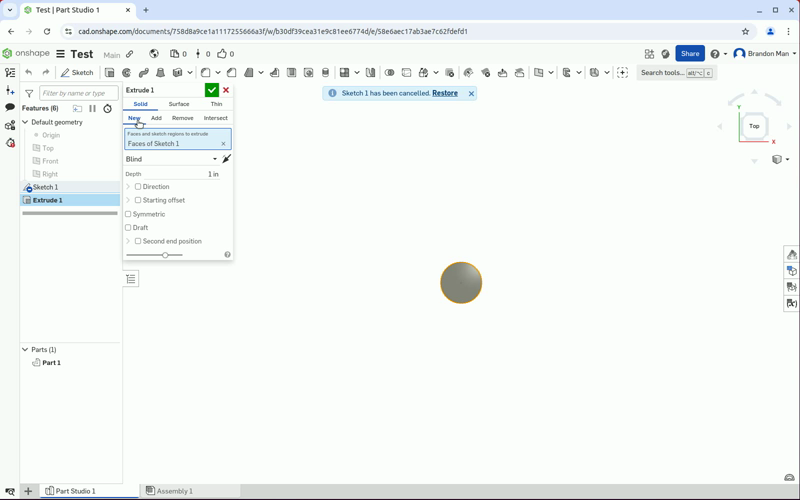
key(tab, 4)
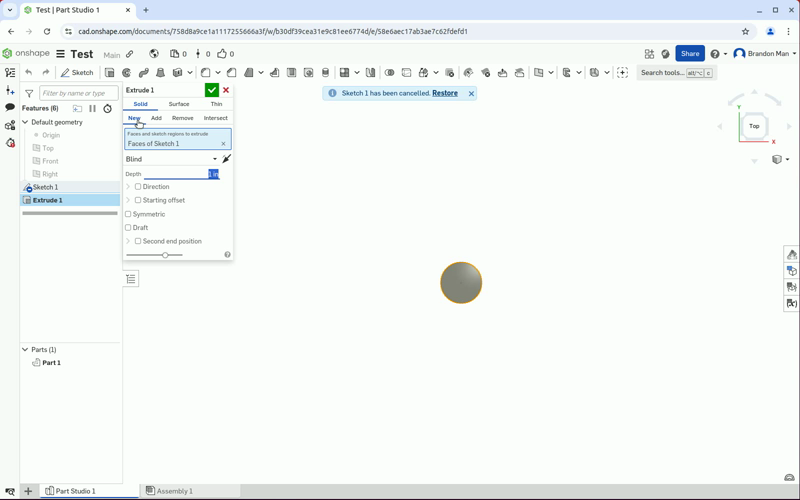
text(23.108)
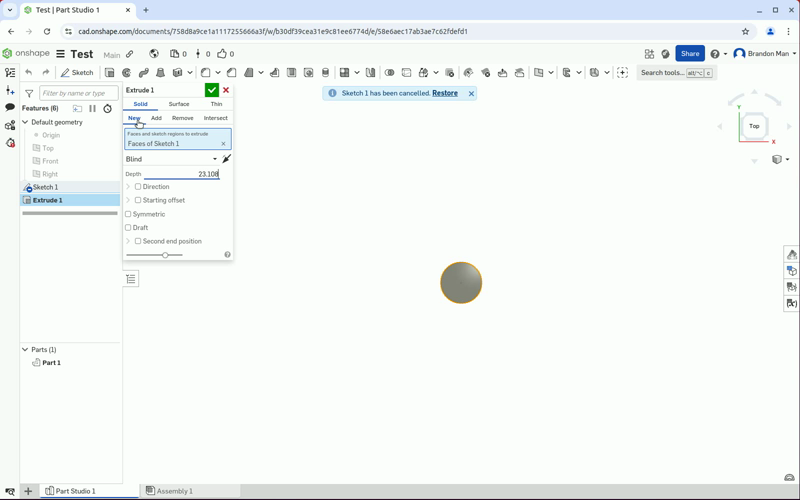
key(enter)
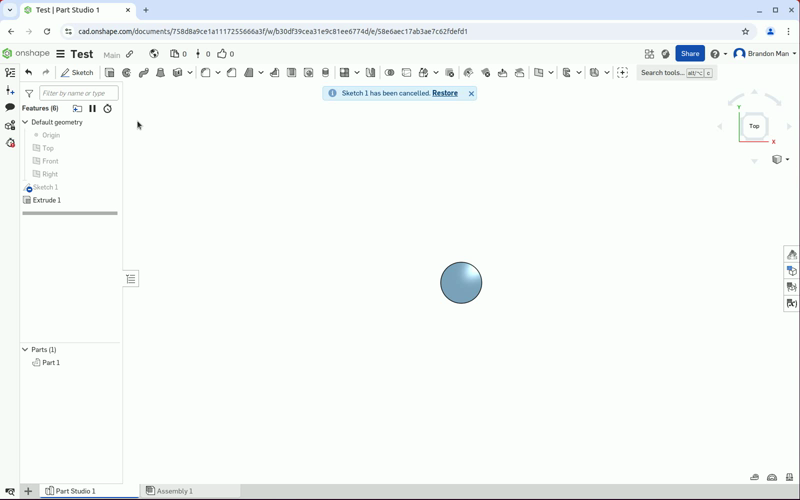
key(shift+h)
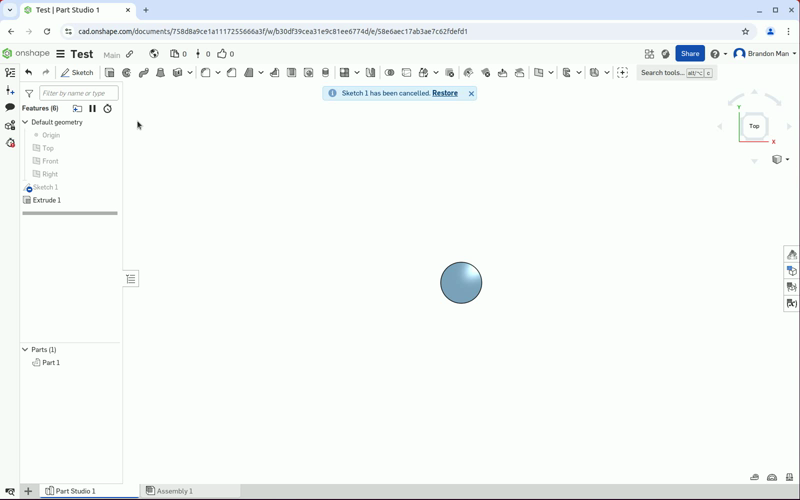
key(shift+h)
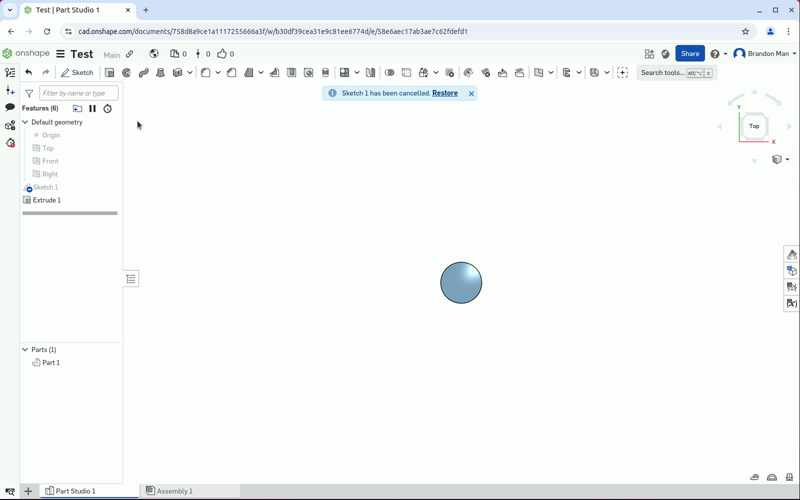
mouse_move(73, 189)
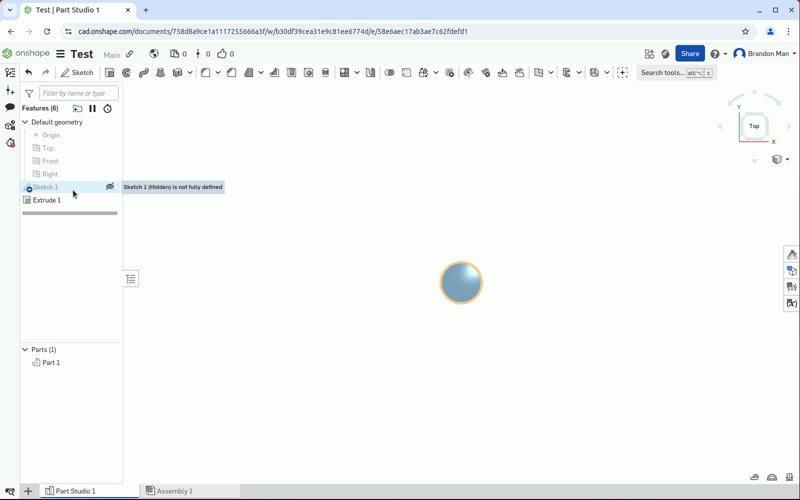
click(73, 189)
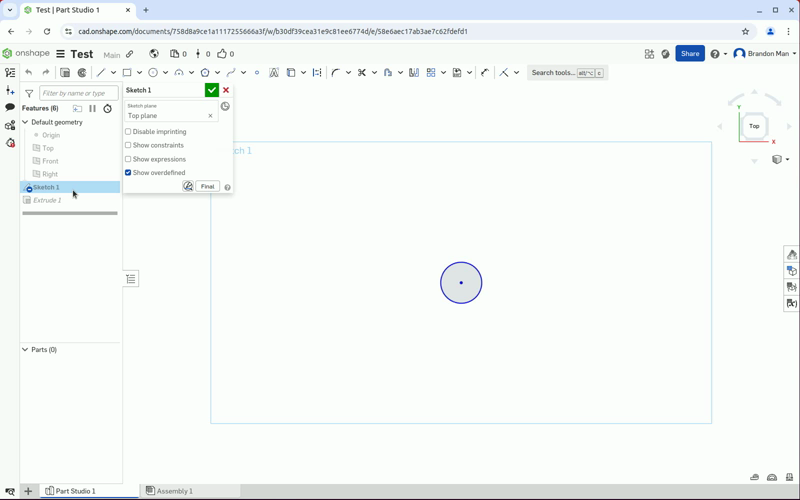
mouse_move(229, 92)
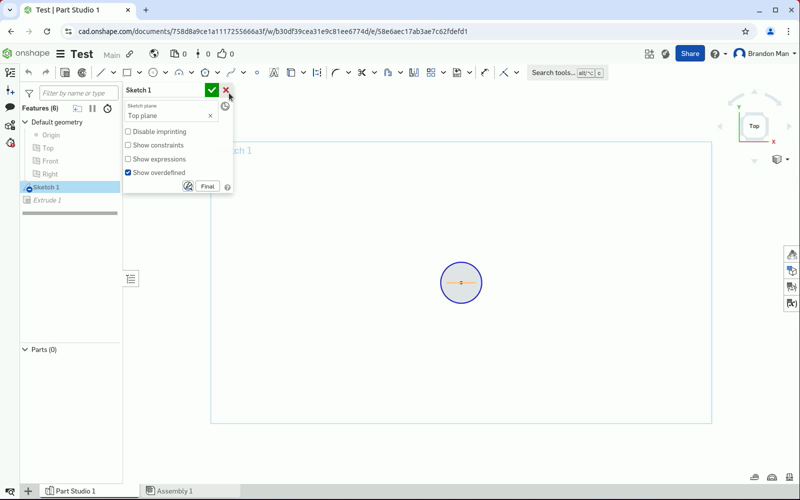
click(229, 92)
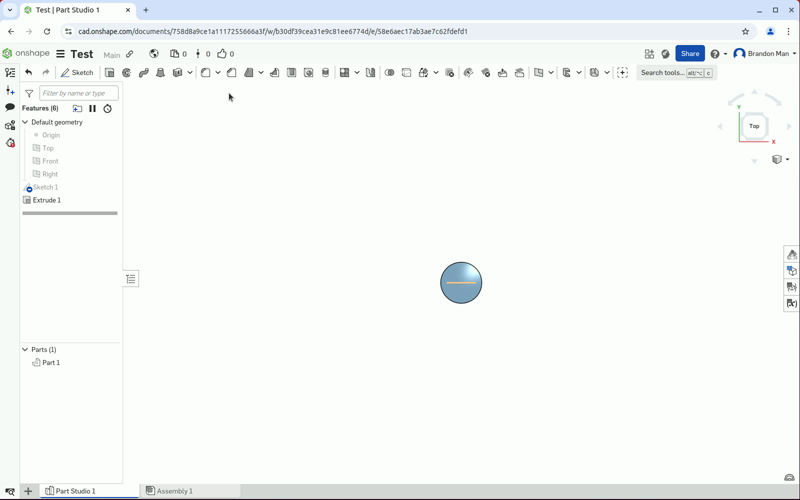
mouse_move(541, 75)
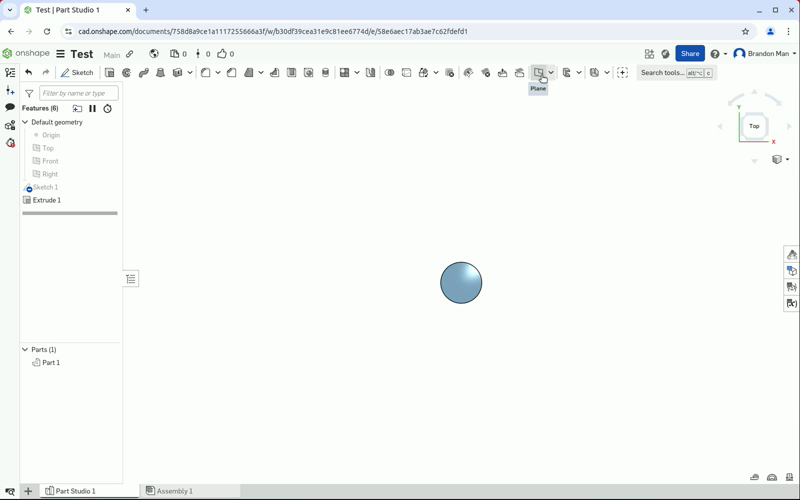
click(541, 75)
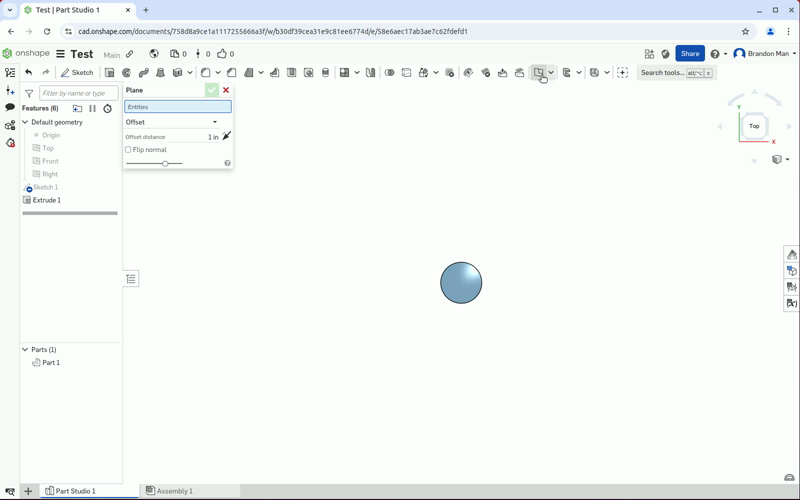
mouse_move(73, 150)
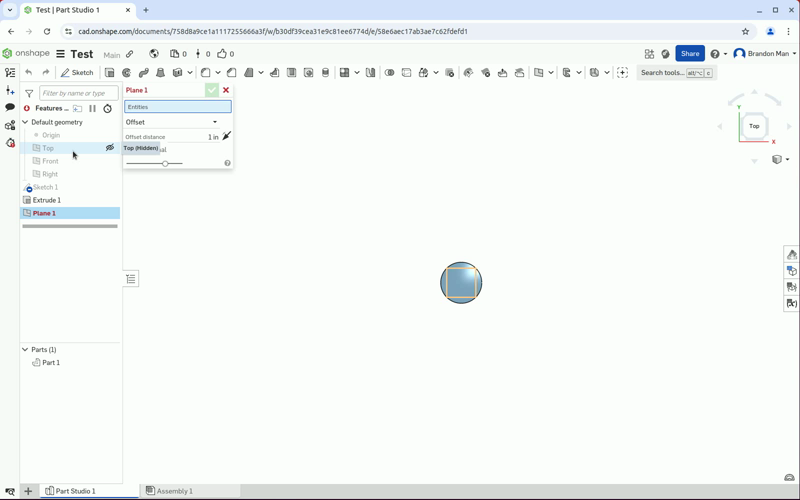
click(73, 150)
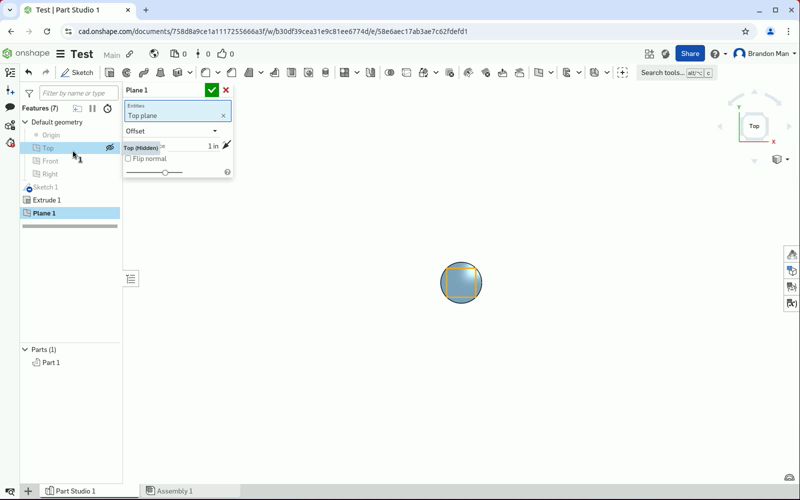
key(tab, 2)
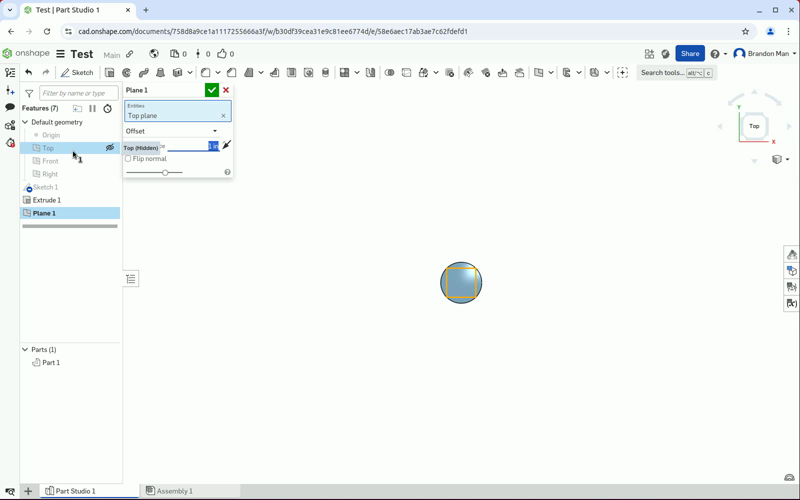
text(23.108)
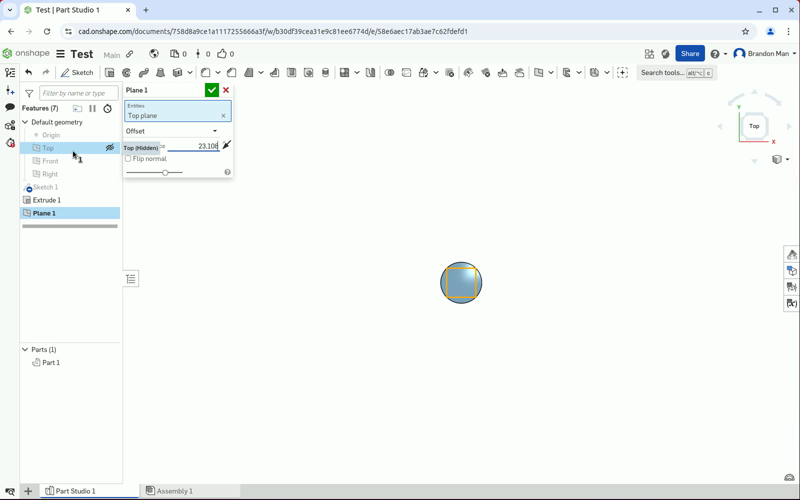
key(enter, 2)
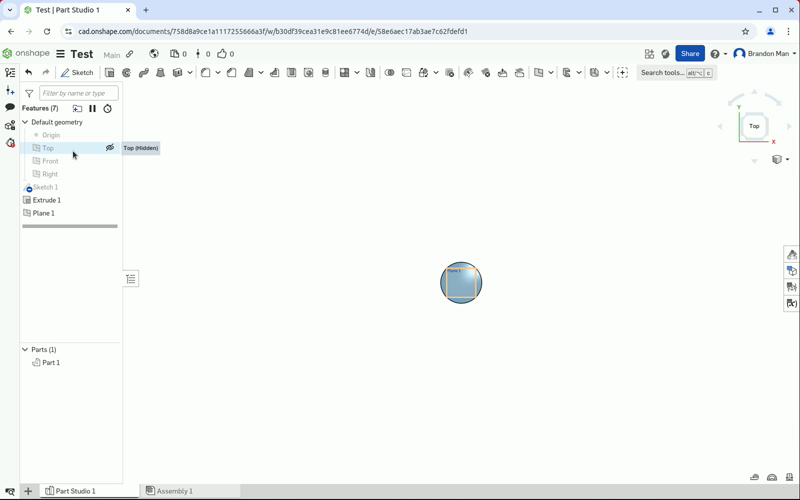
key(shift+s)
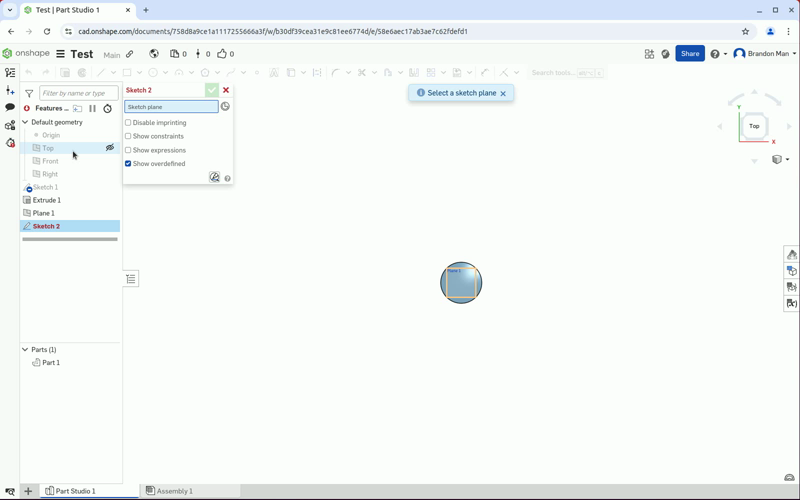
mouse_move(73, 215)
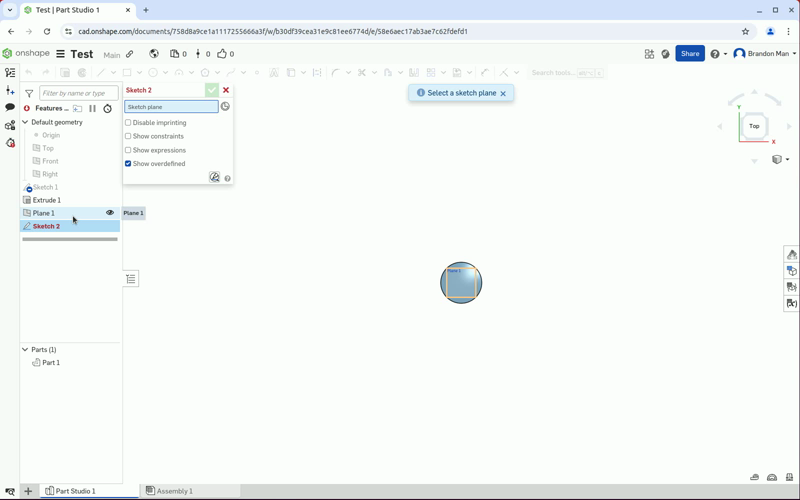
click(73, 215)
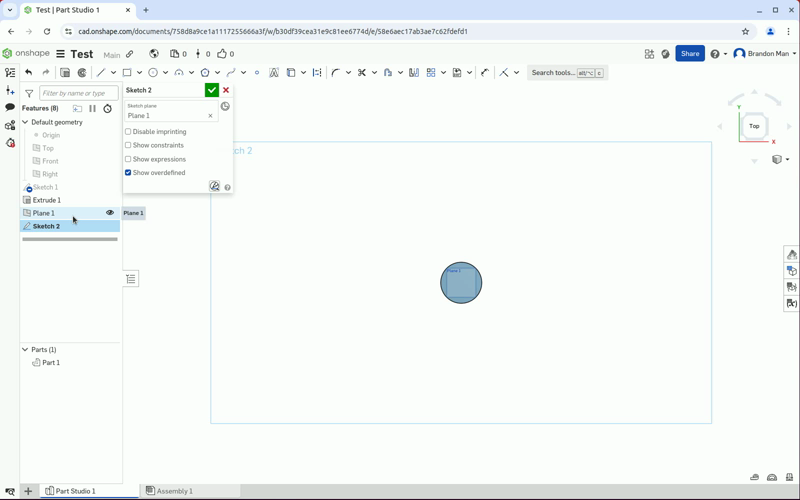
mouse_move(73, 352)
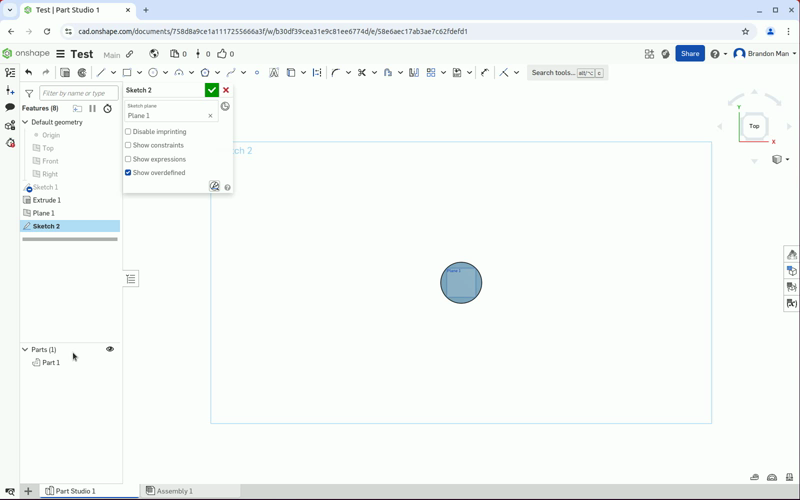
key(y)
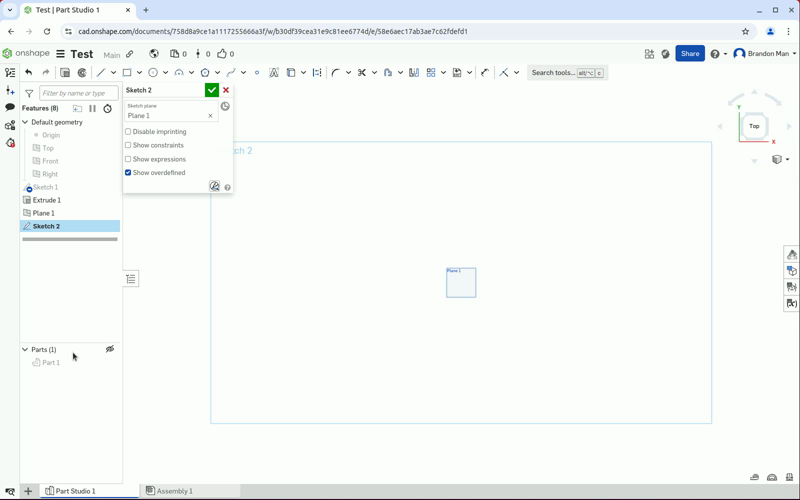
key(c)
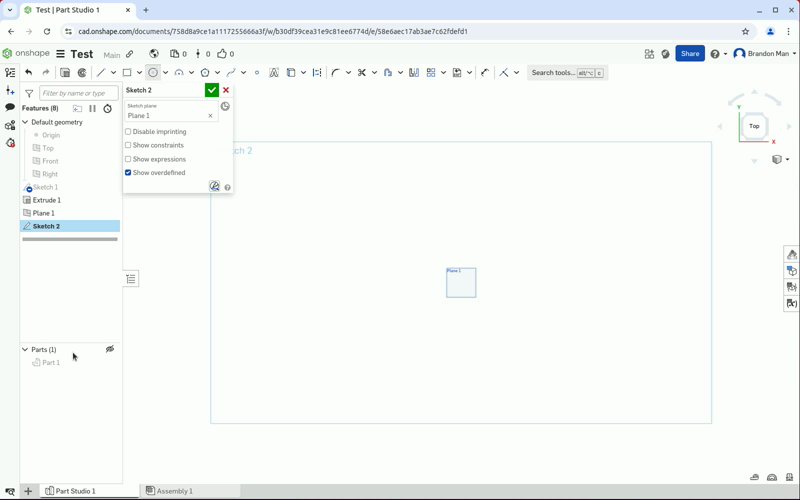
key_down(shift)
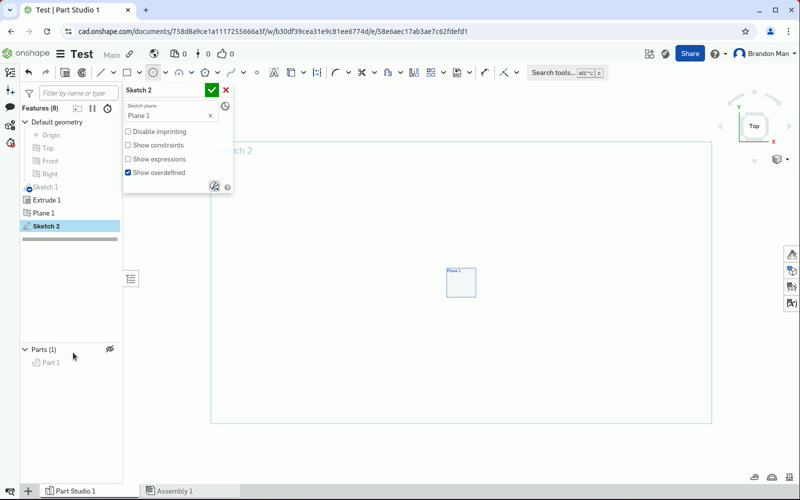
mouse_move(461, 282)
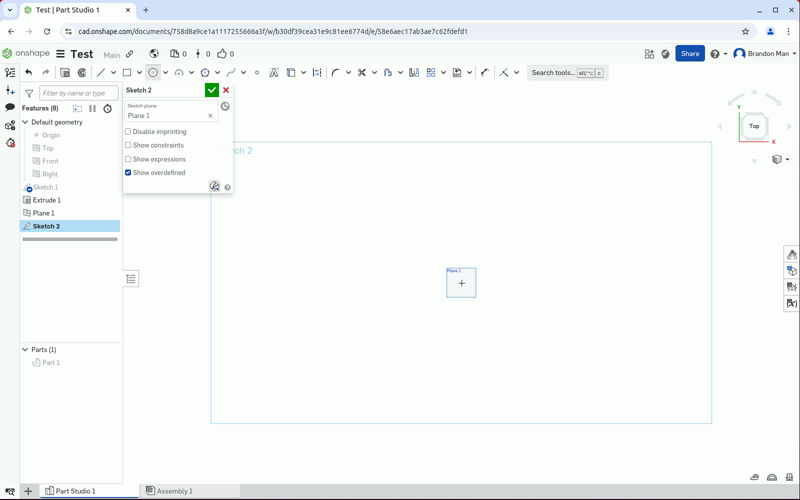
click(461, 282)
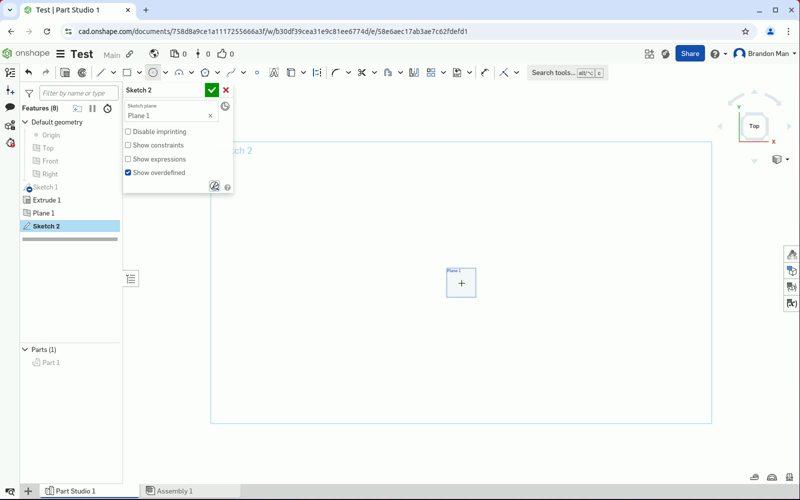
key_up(shift)
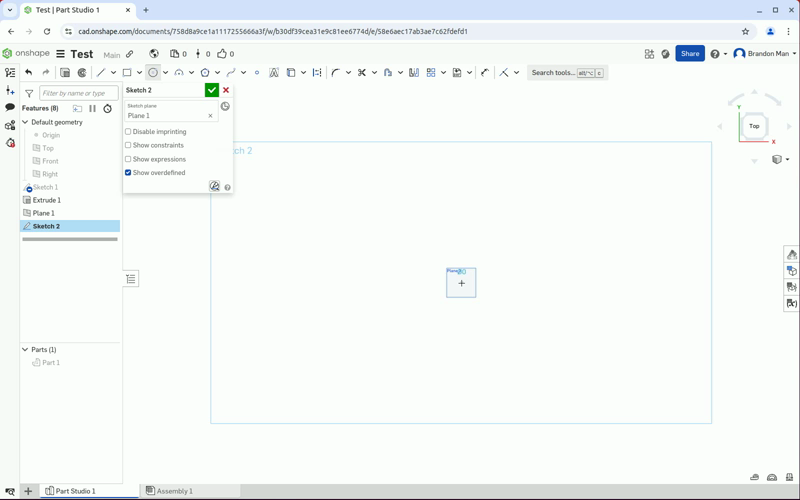
mouse_move(479, 282)
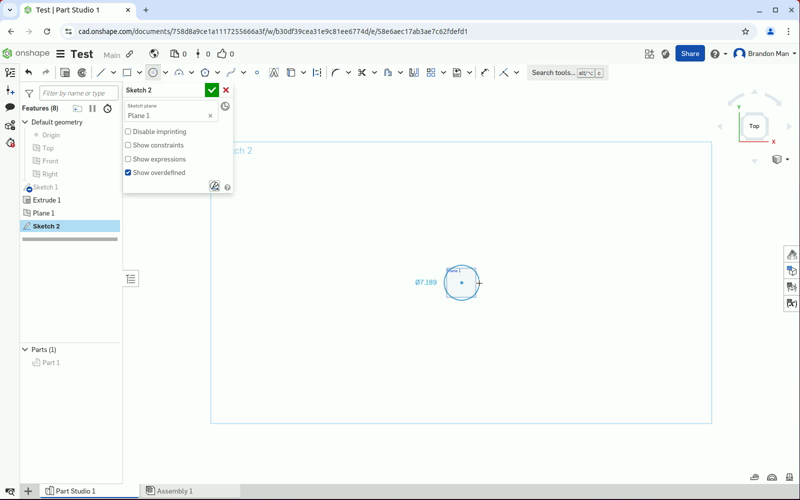
click(479, 282)
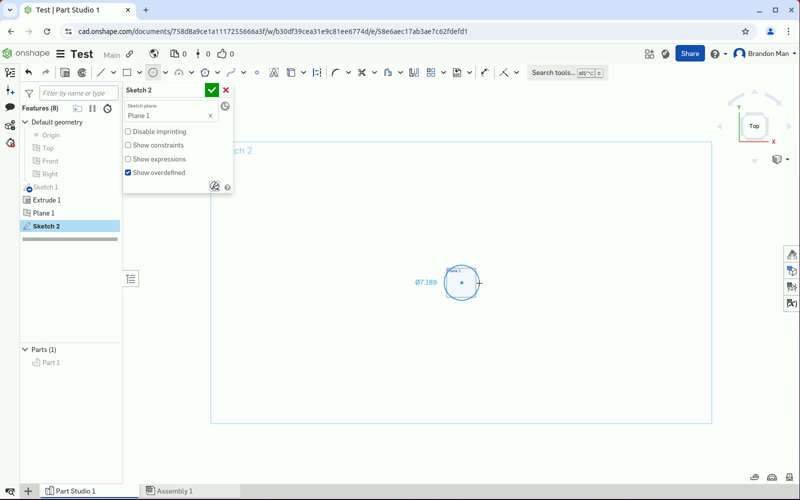
key(esc)
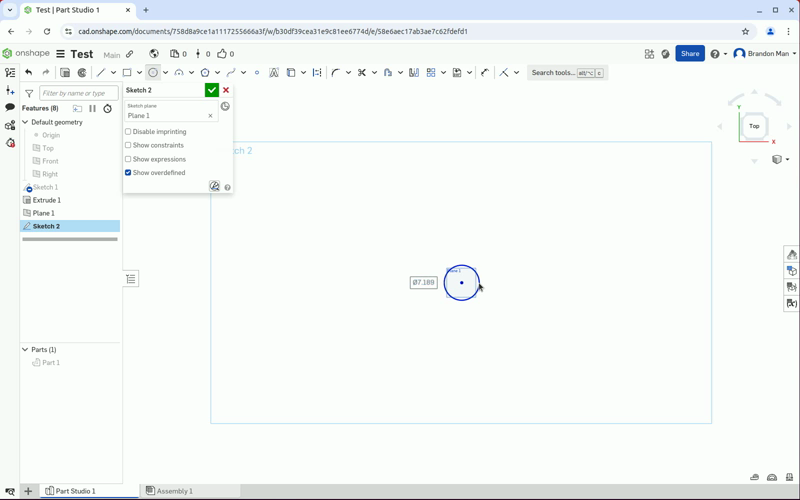
key(c)
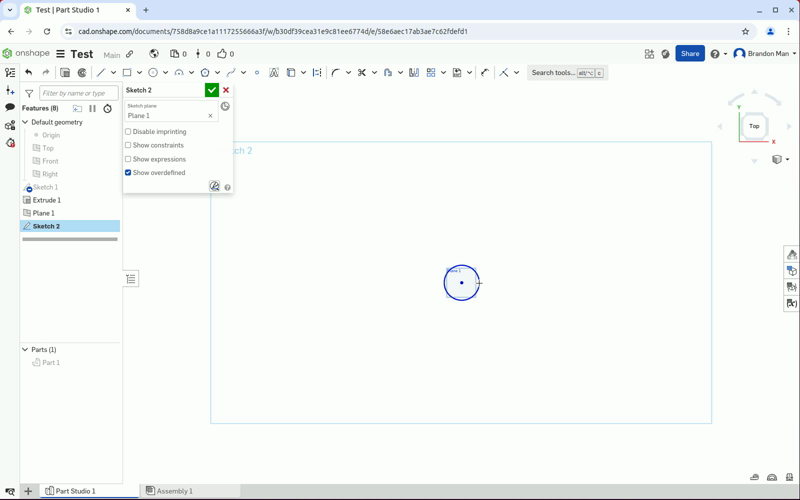
key_down(shift)
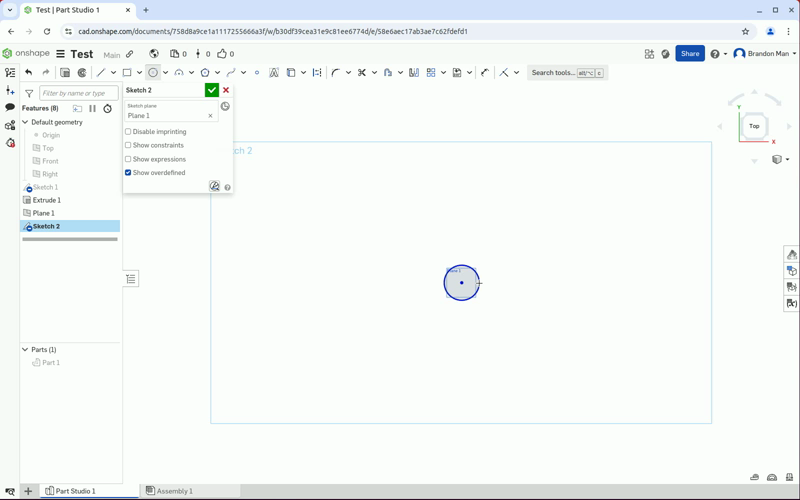
mouse_move(461, 282)
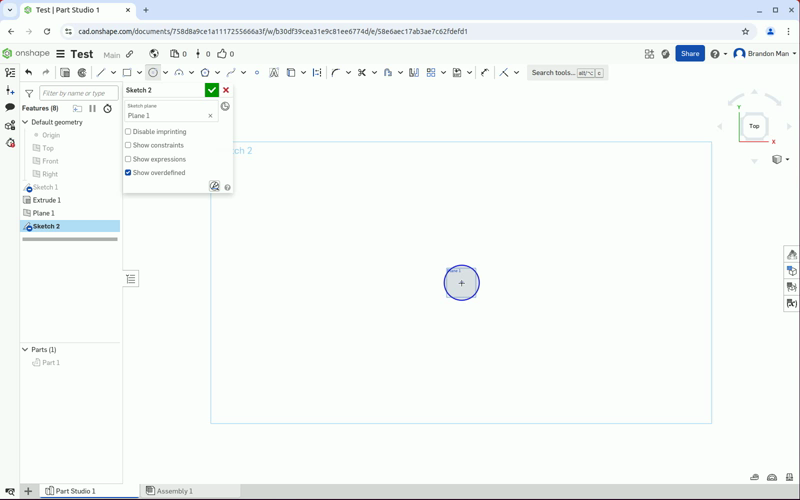
click(461, 282)
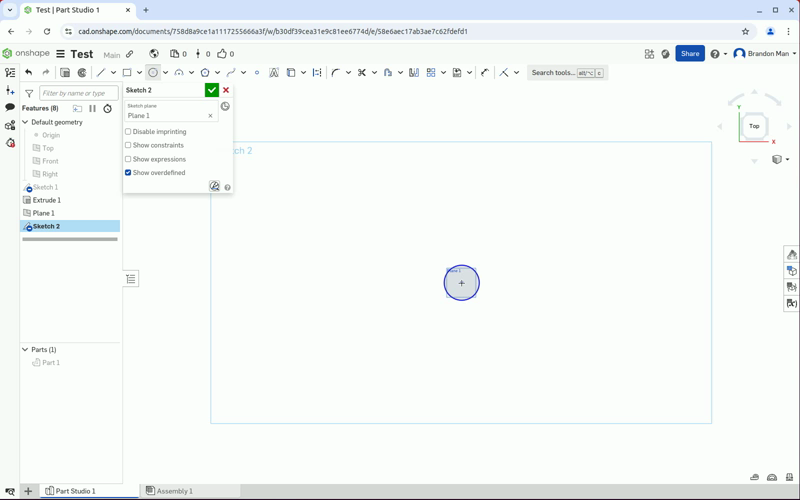
key_up(shift)
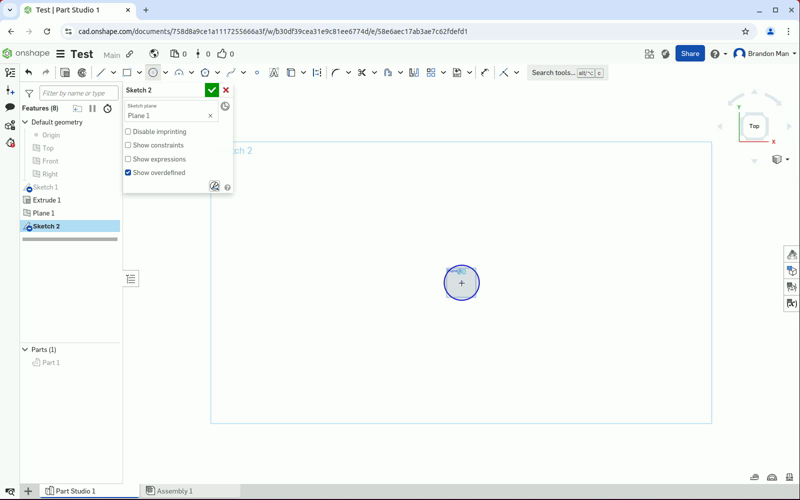
mouse_move(473, 282)
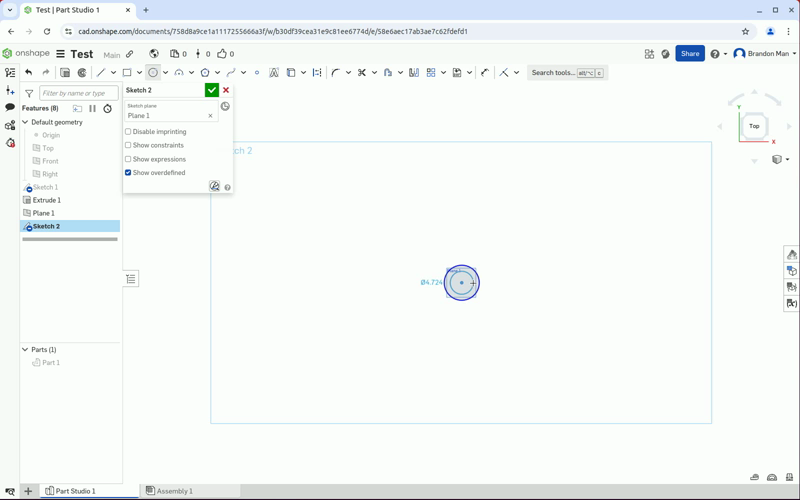
click(473, 282)
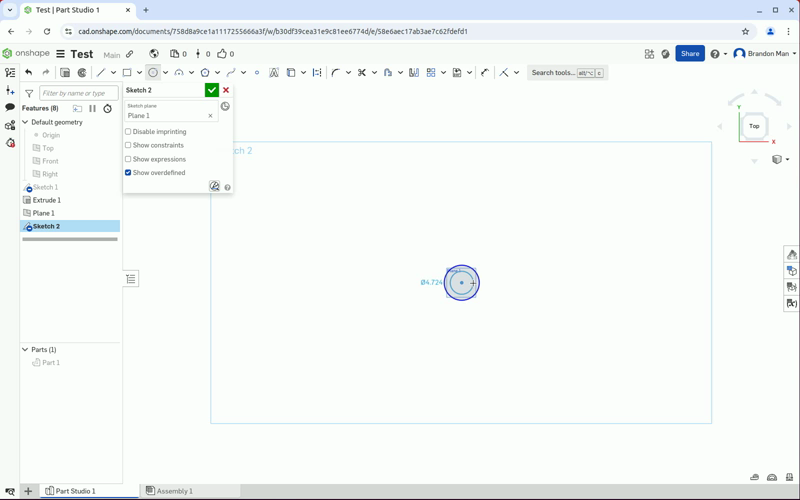
key(esc)
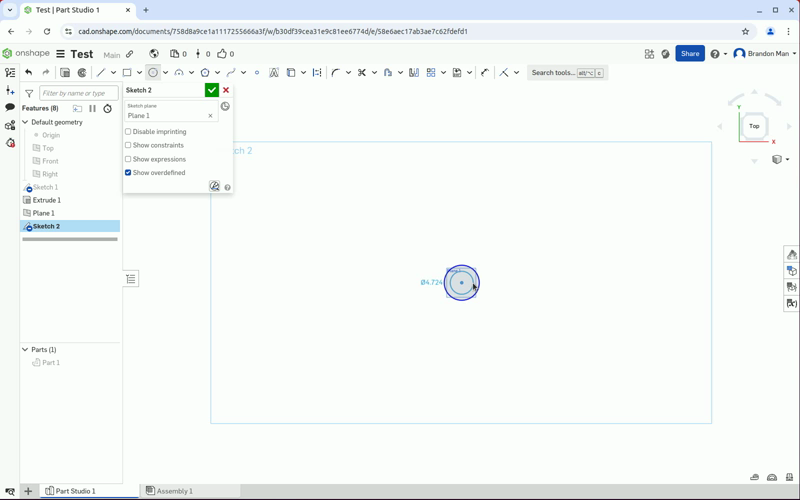
mouse_move(451, 273)
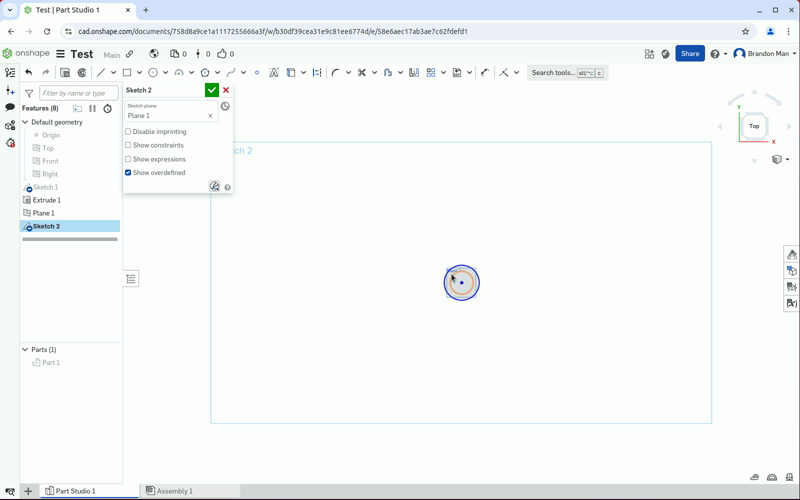
scroll(6)
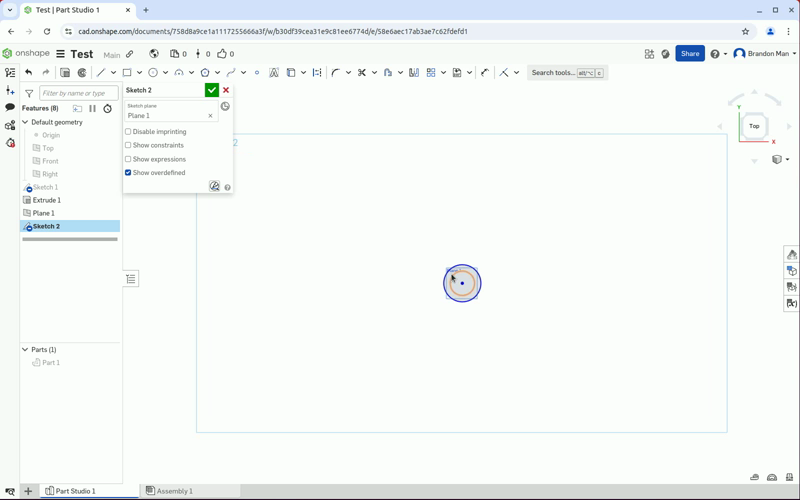
scroll(6)
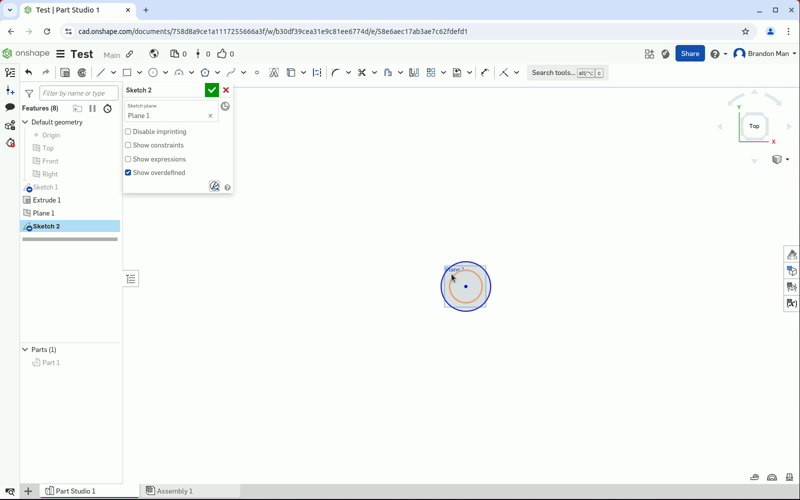
scroll(6)
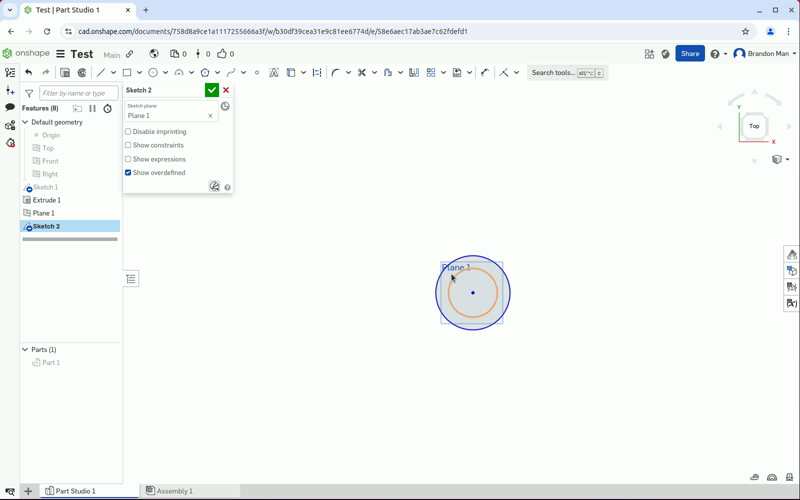
scroll(6)
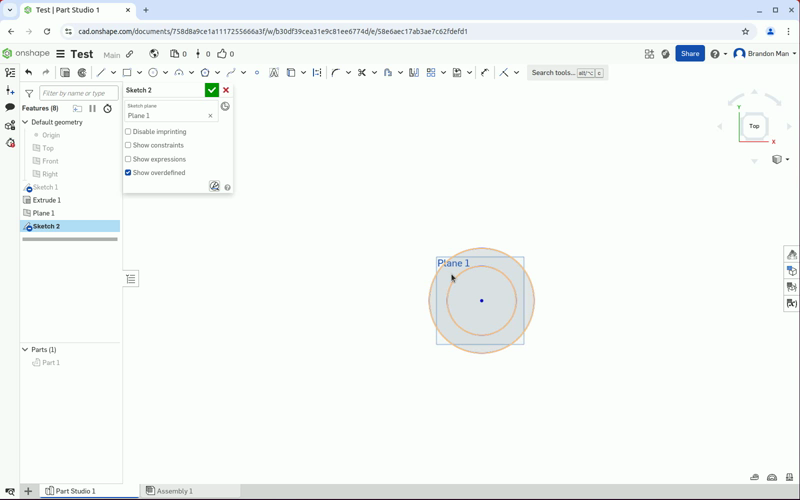
scroll(6)
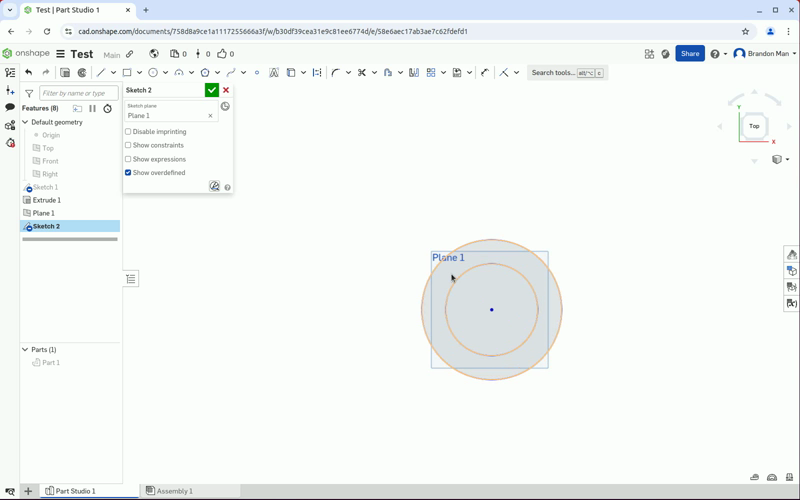
scroll(6)
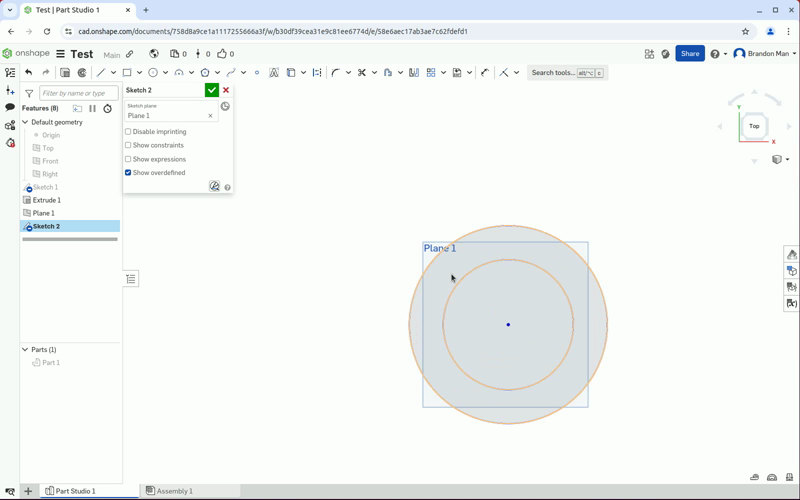
scroll(6)
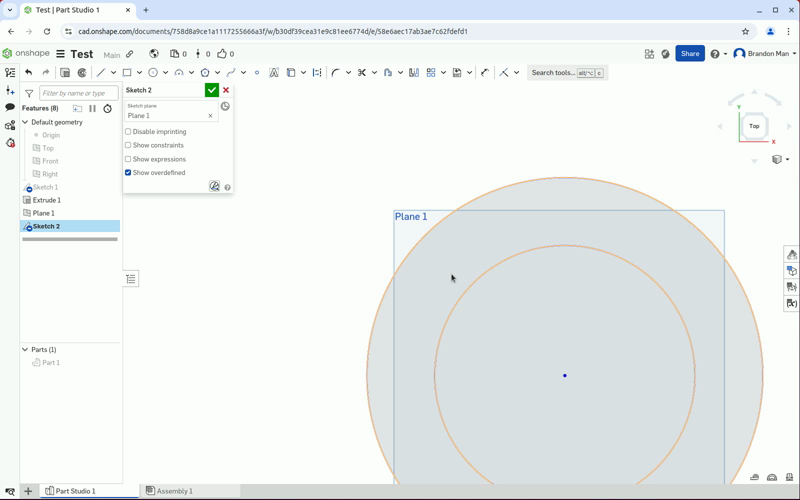
click(451, 273)
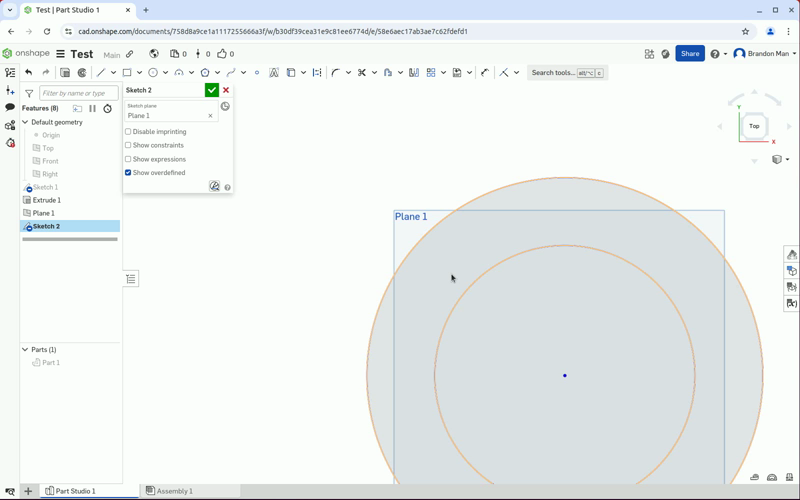
scroll(-6)
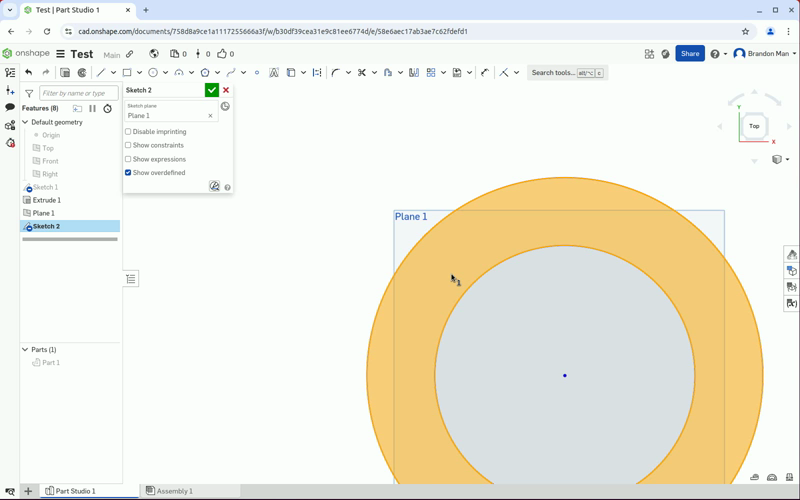
scroll(-6)
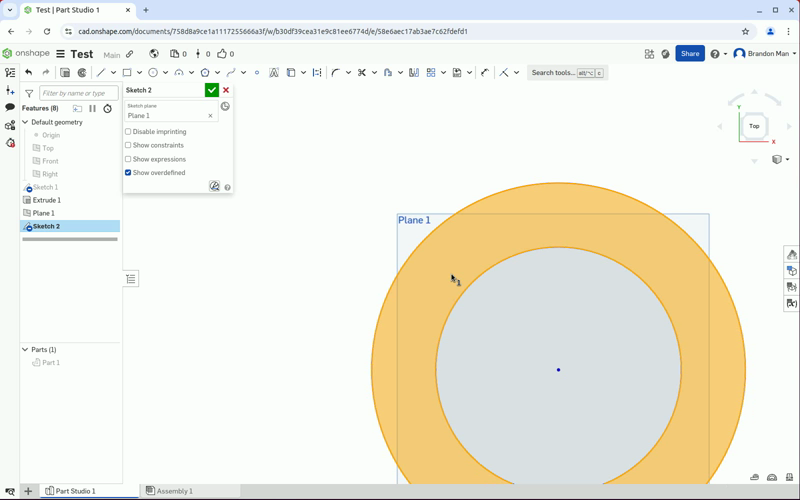
scroll(-6)
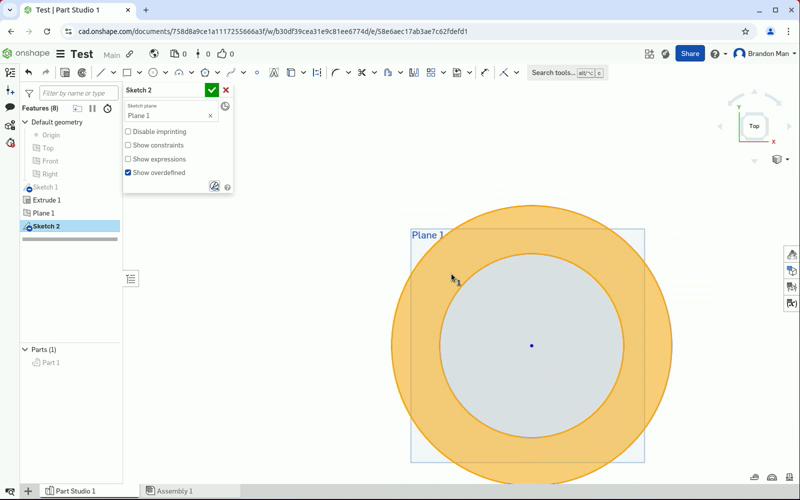
scroll(-6)
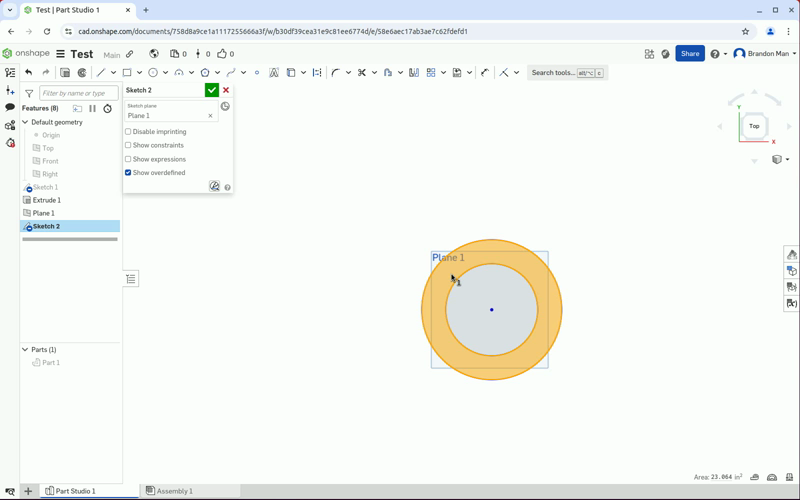
scroll(-6)
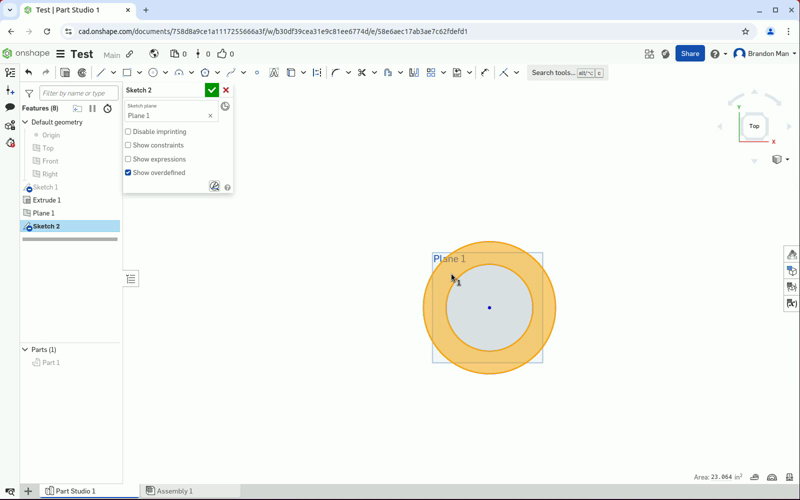
scroll(-6)
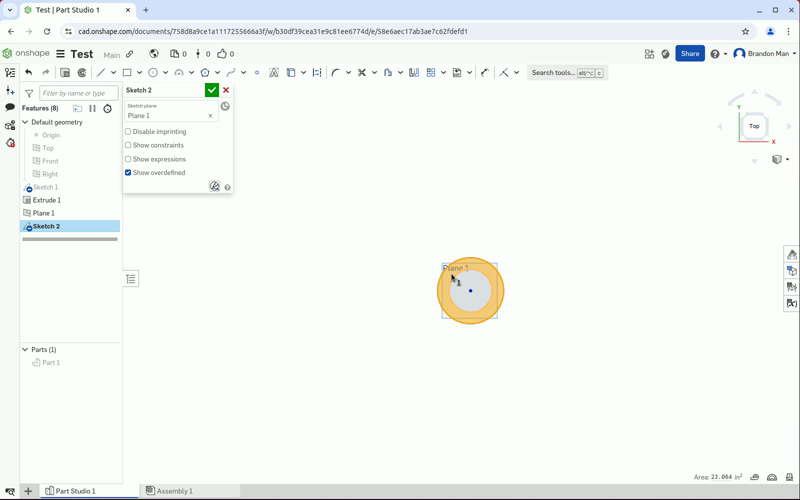
scroll(-6)
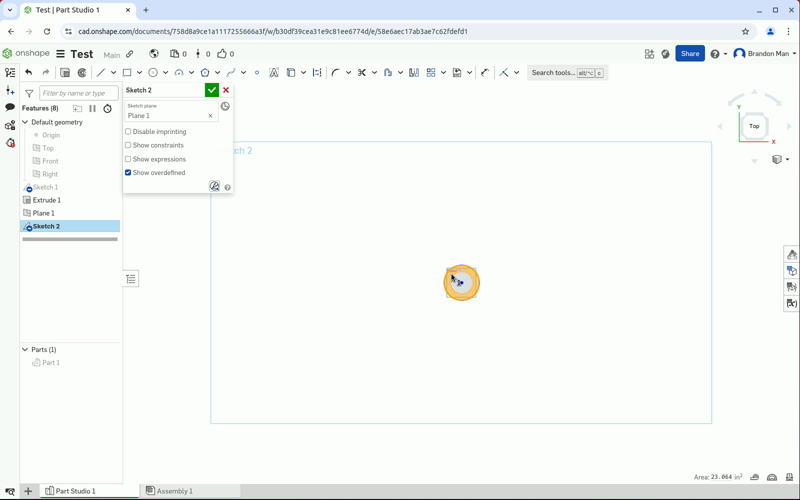
mouse_move(73, 352)
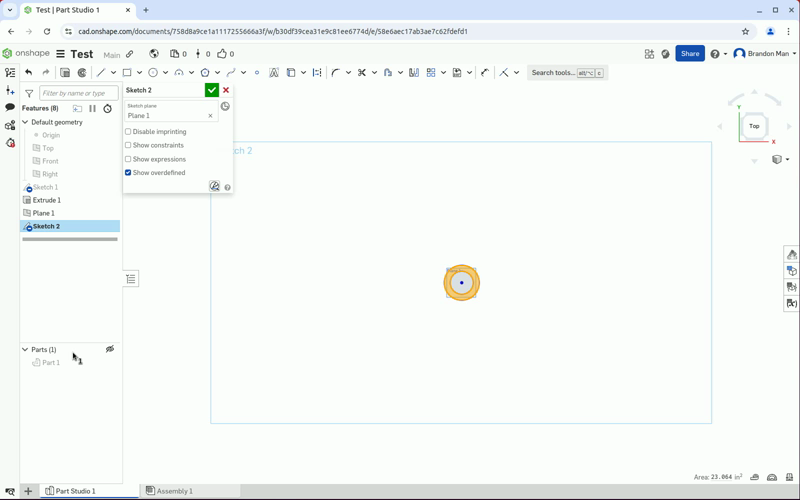
key(shift+y)
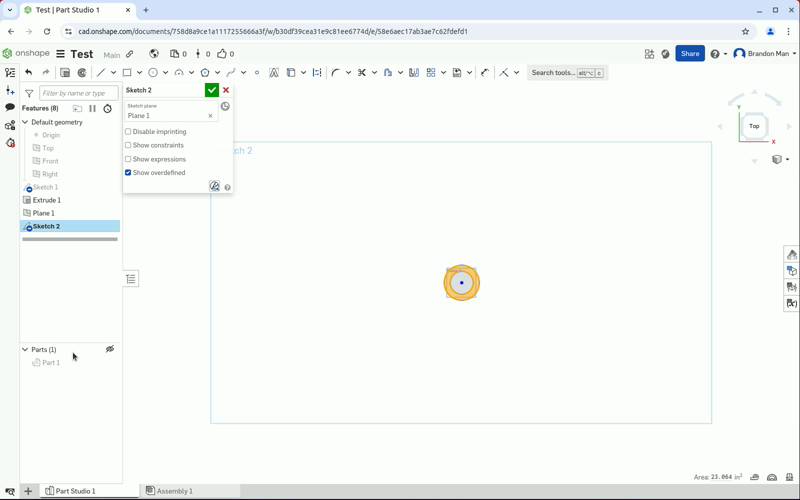
key(shift+e)
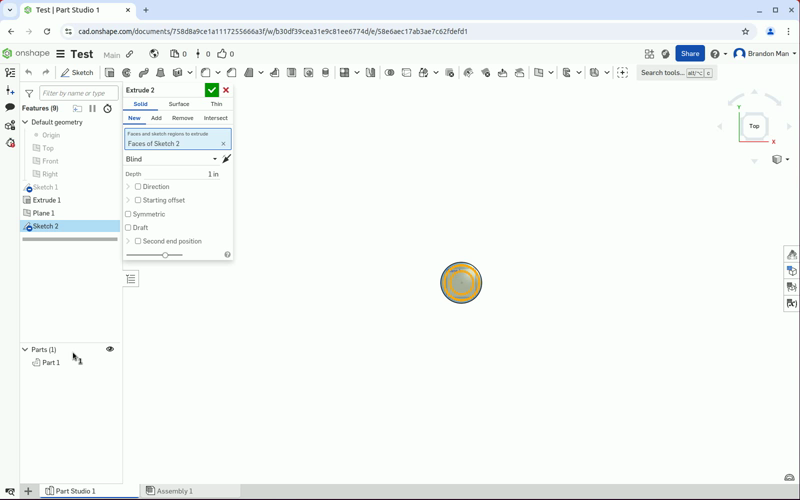
mouse_move(143, 106)
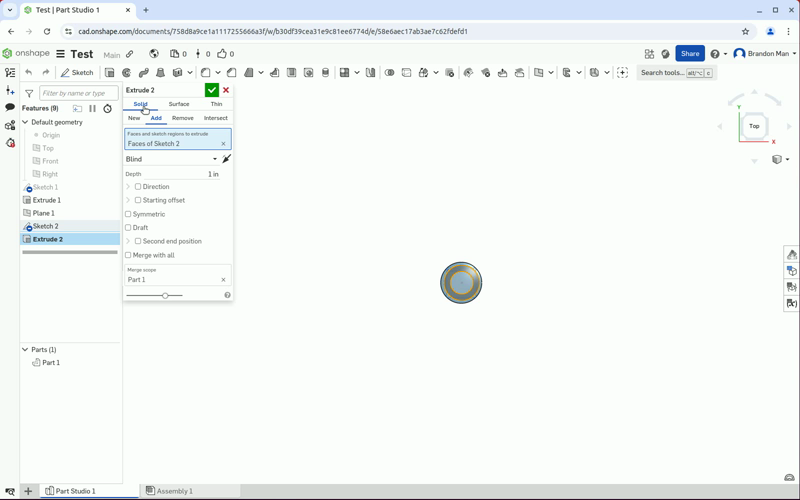
click(143, 106)
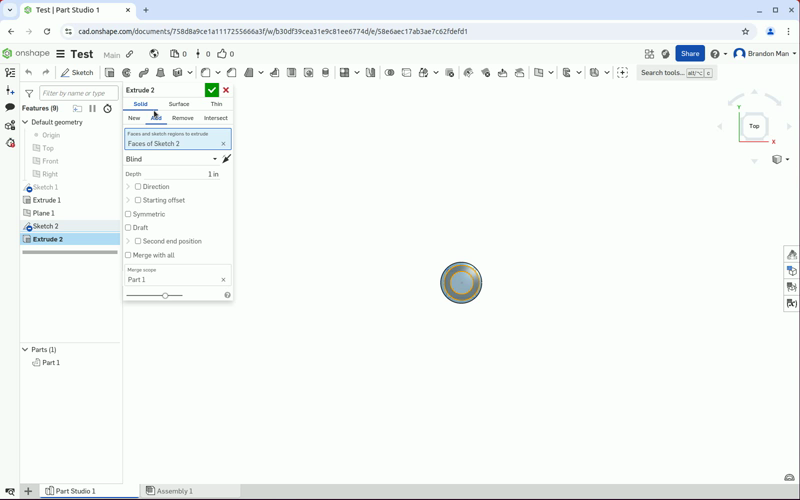
mouse_move(186, 120)
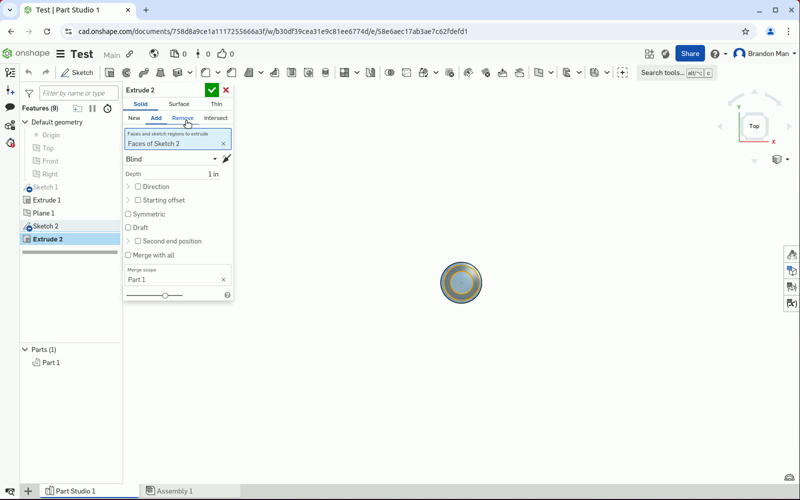
click(186, 120)
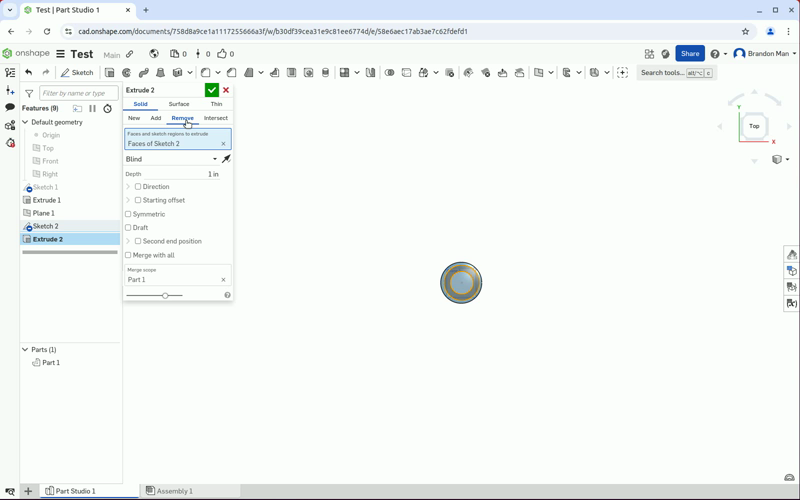
key(tab, 4)
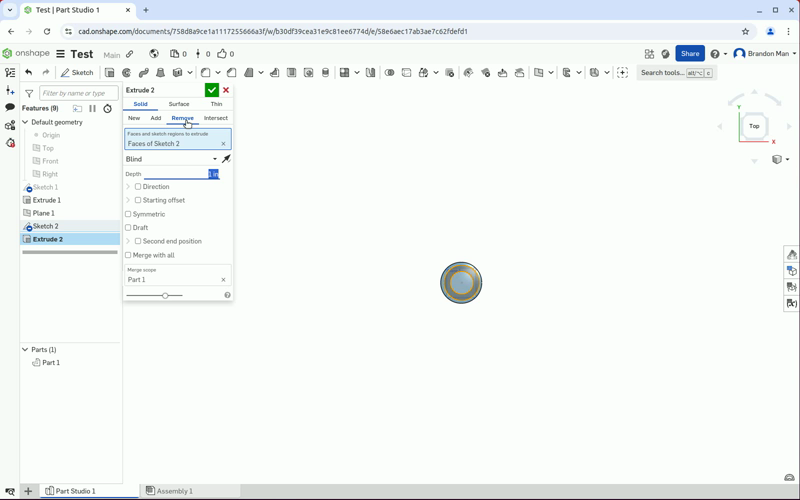
text(0.481)
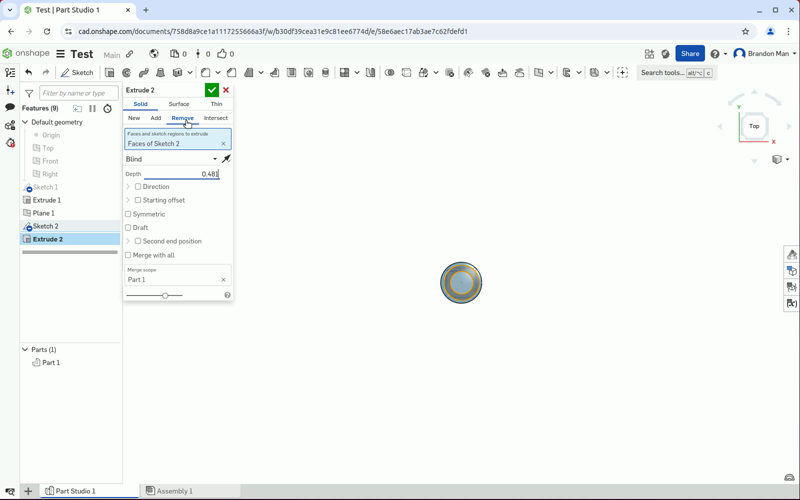
key(tab, 6)
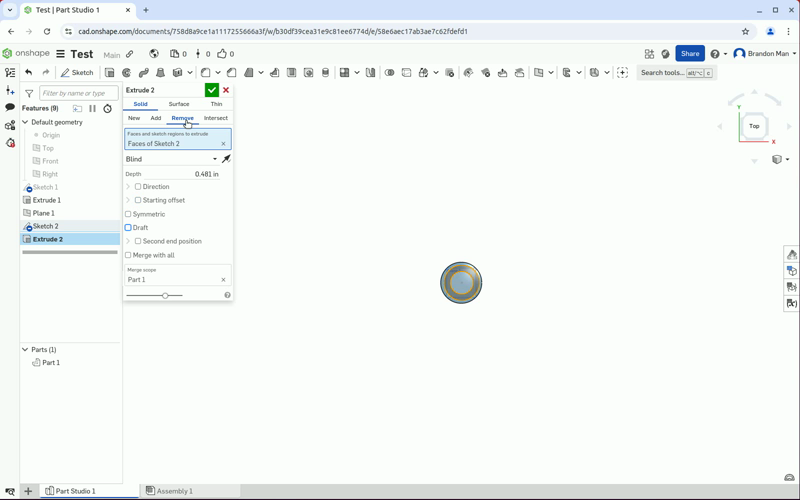
key(space)
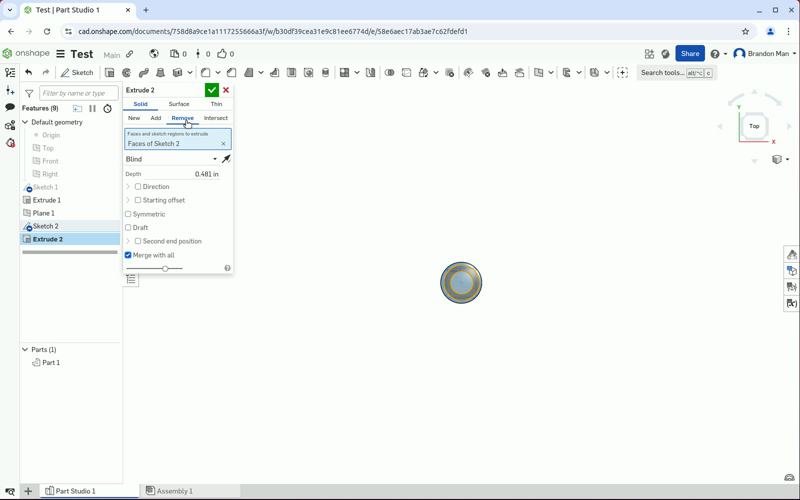
key(enter)
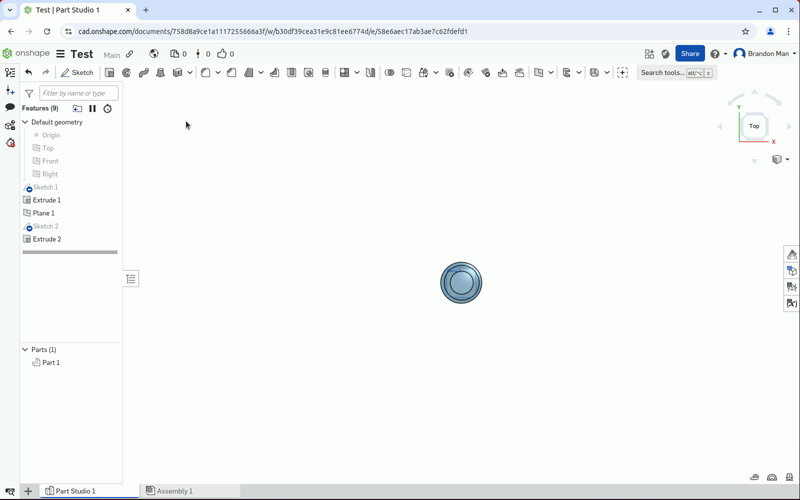
key(shift+h)
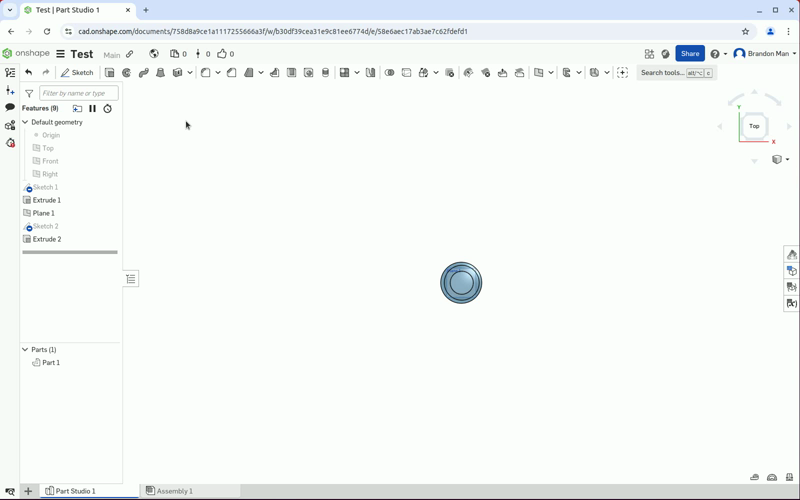
key(shift+h)
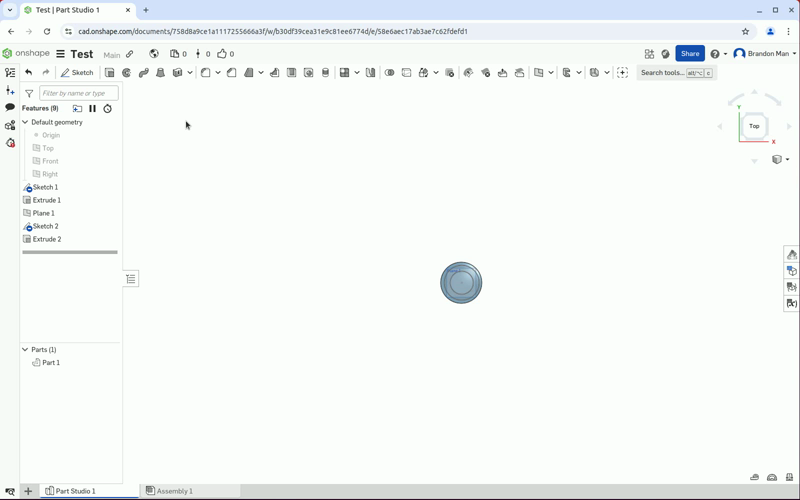
key(shift+7)
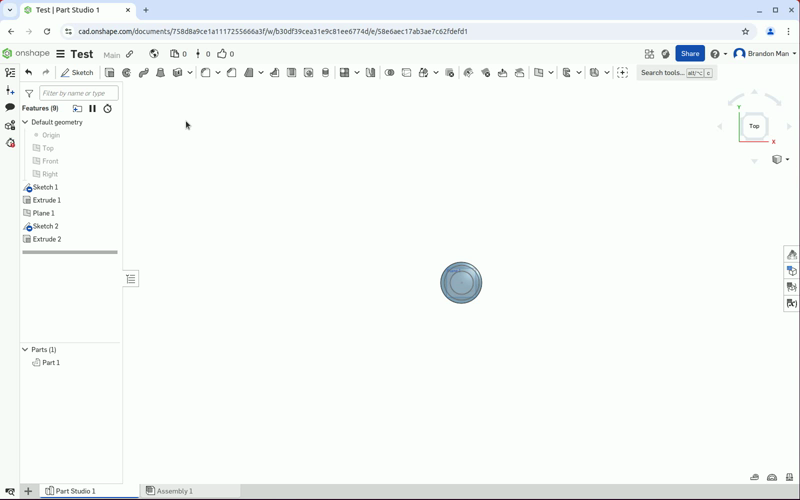
key(up, 3)
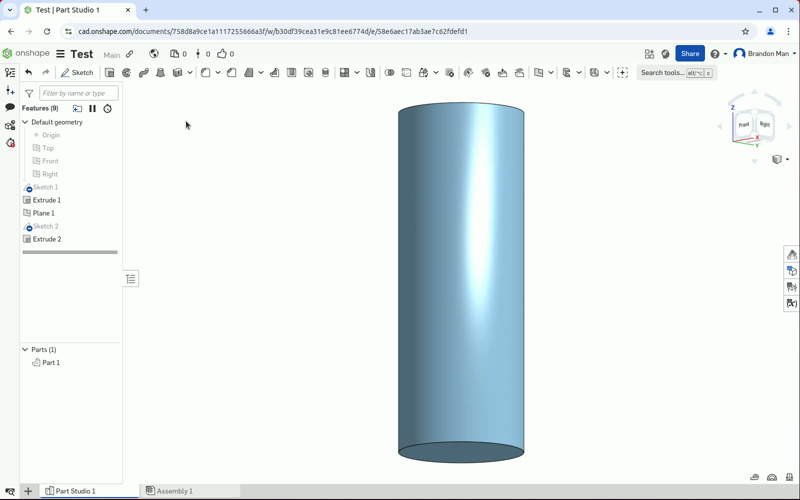
key(left, 3)
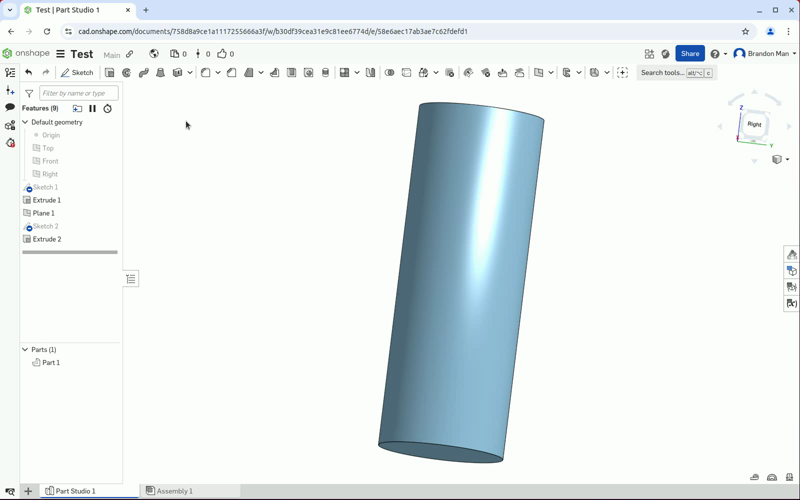
key(right, 3)
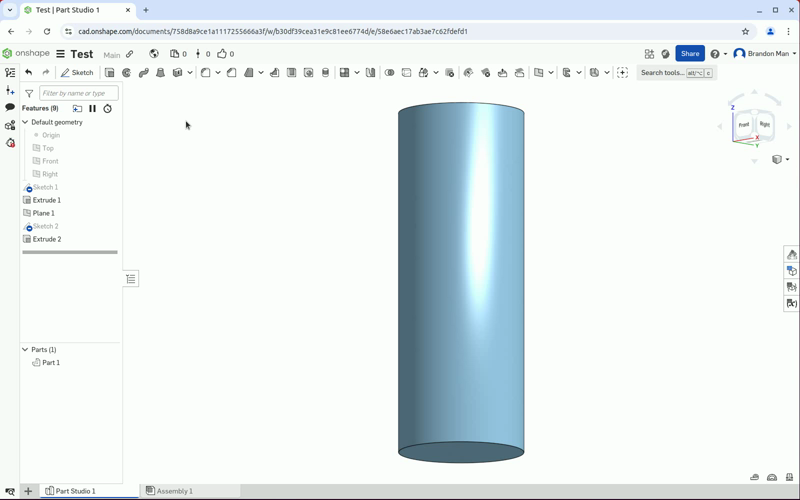
key(down, 3)
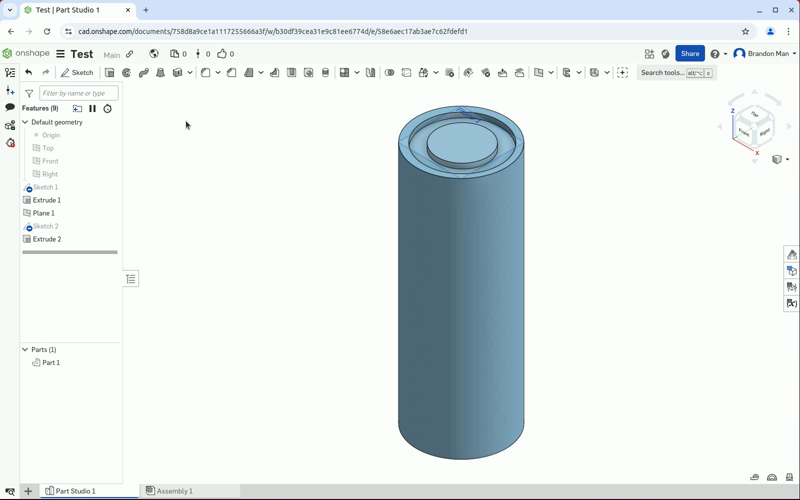
mouse_move(73, 189)
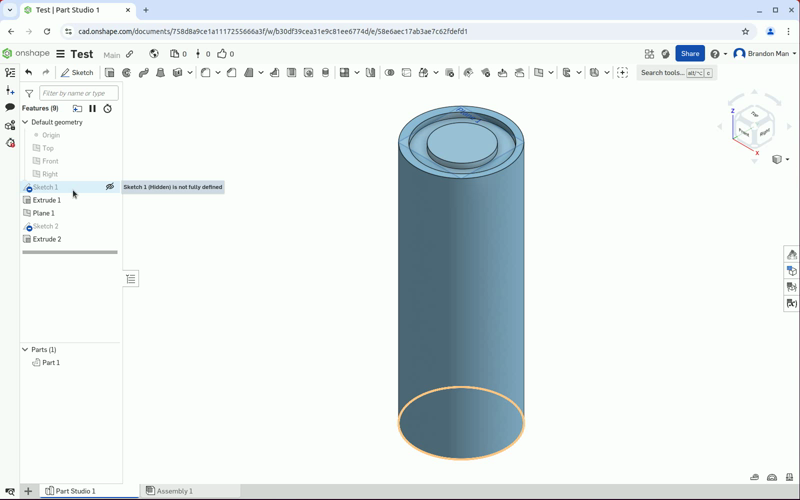
click(73, 189)